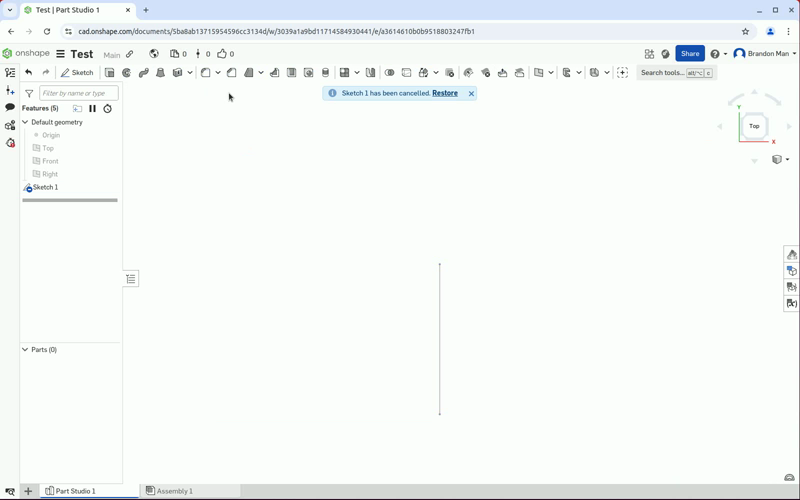
key(shift+h)
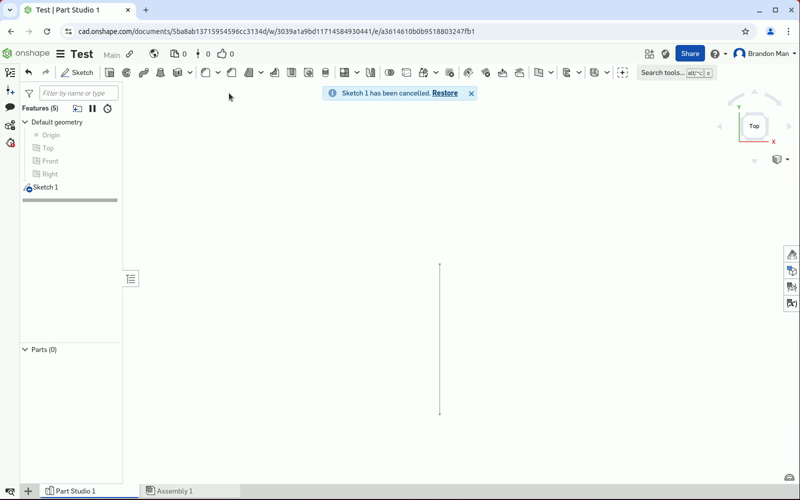
key(shift+s)
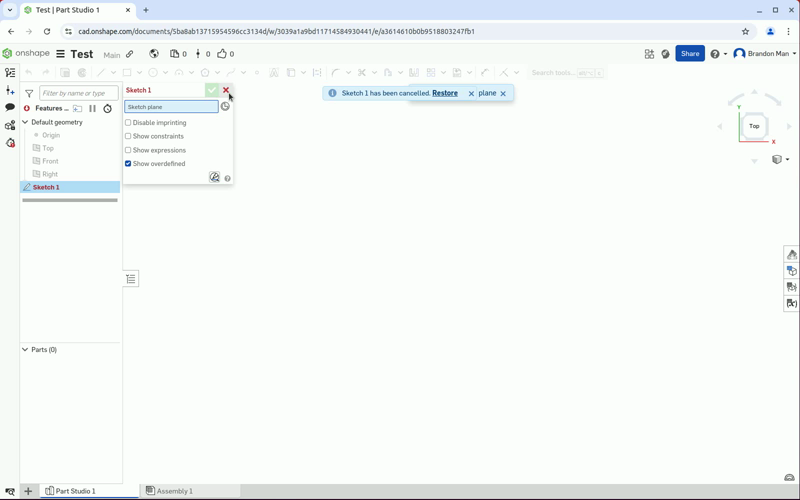
mouse_move(73, 150)
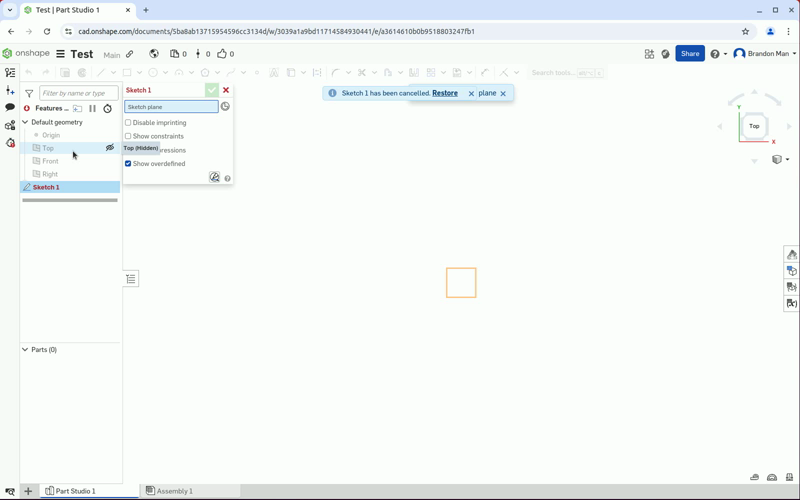
click(73, 150)
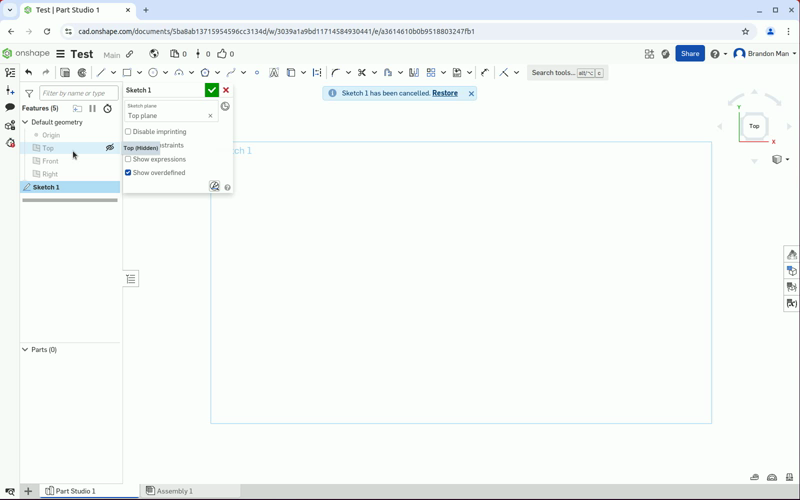
mouse_move(73, 352)
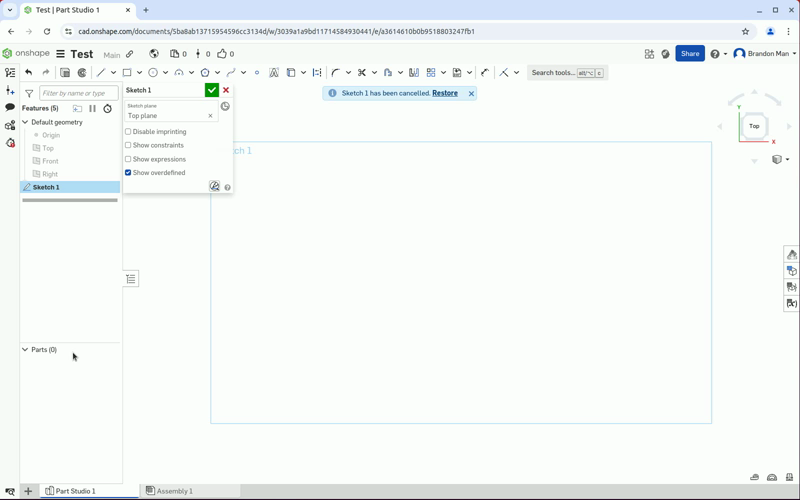
key(y)
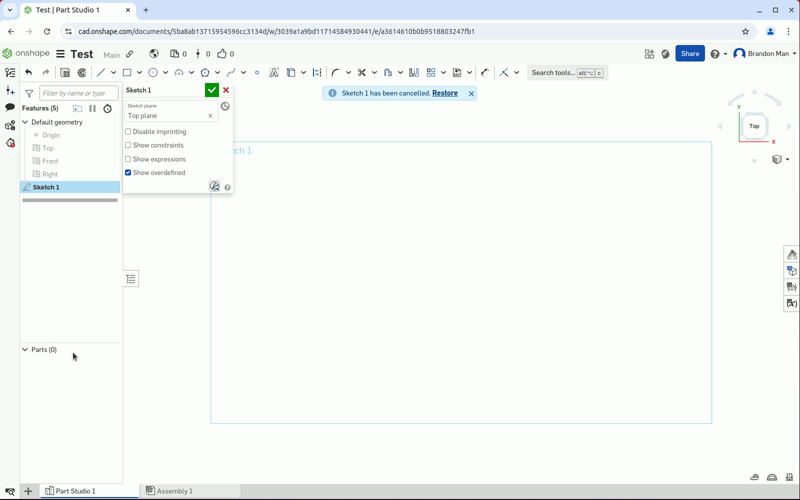
key(l)
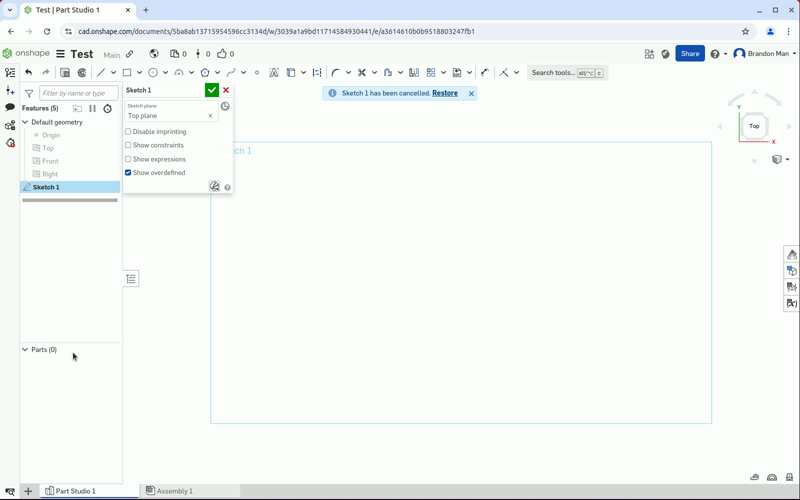
key_down(shift)
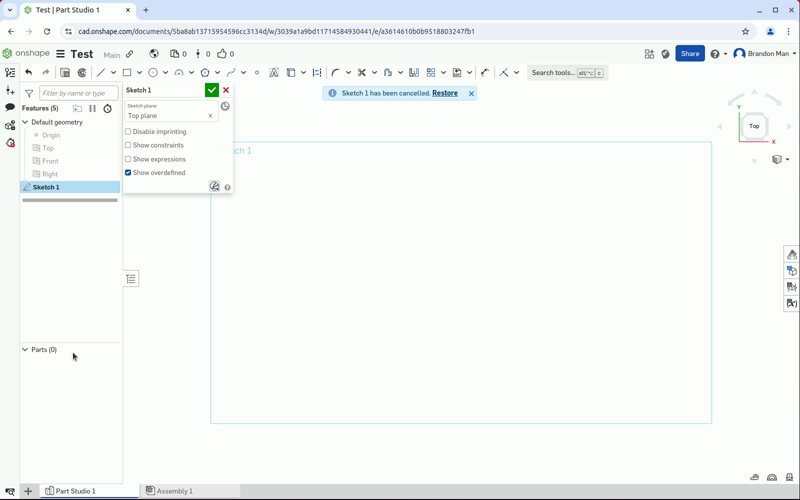
mouse_move(460, 282)
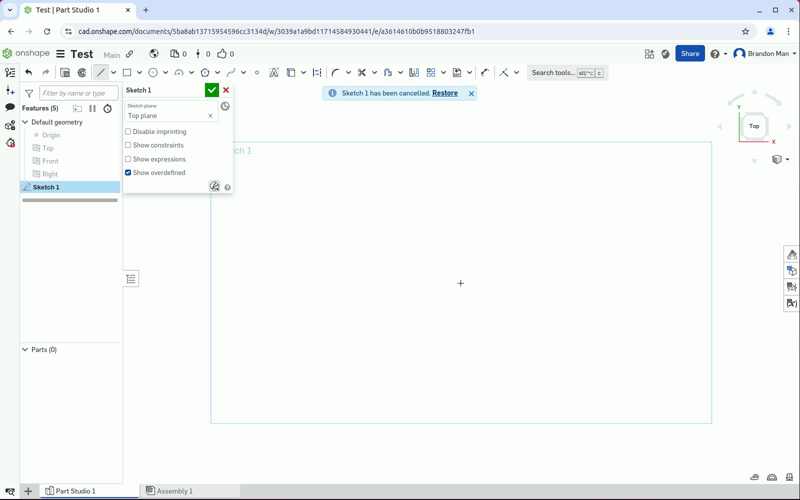
click(460, 282)
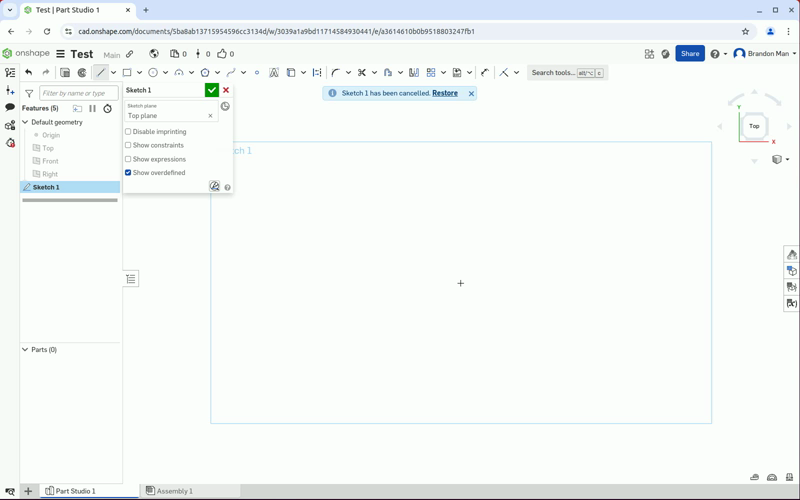
key_up(shift)
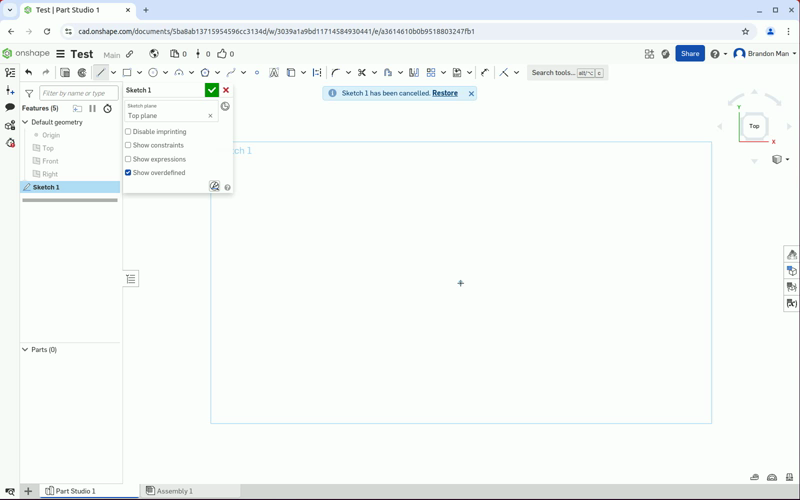
key_down(shift)
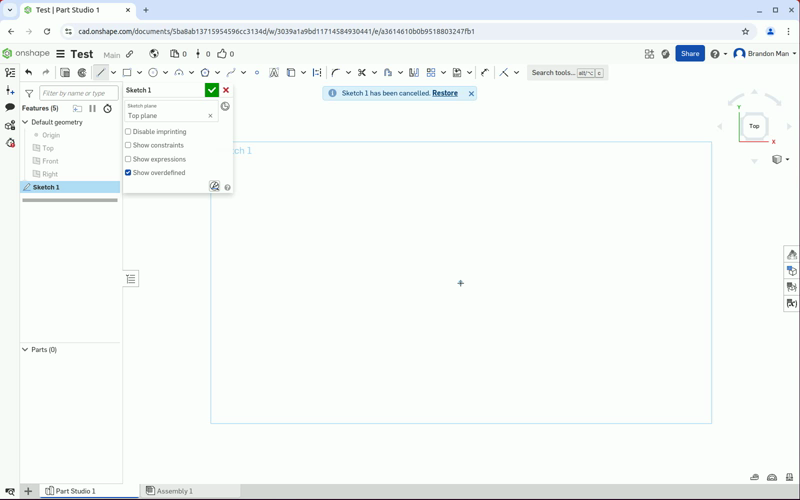
mouse_move(573, 282)
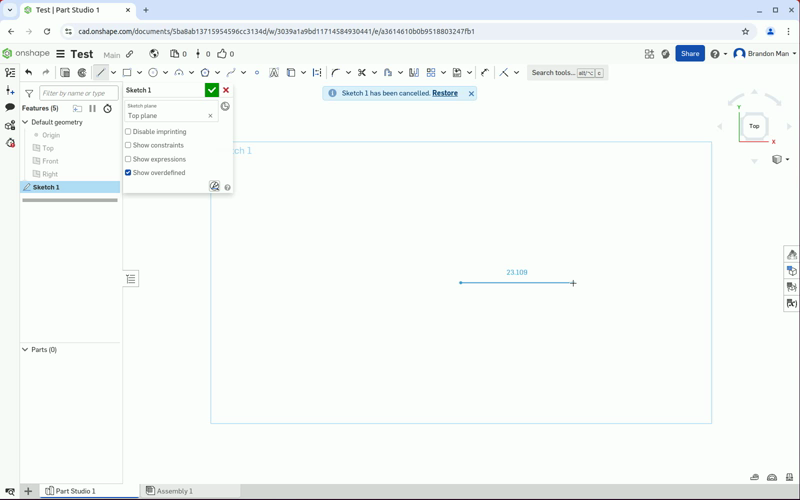
click(573, 282)
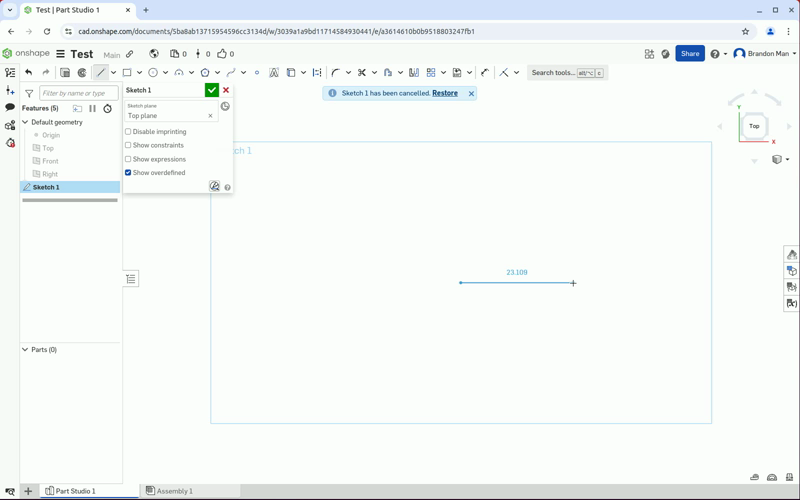
key_up(shift)
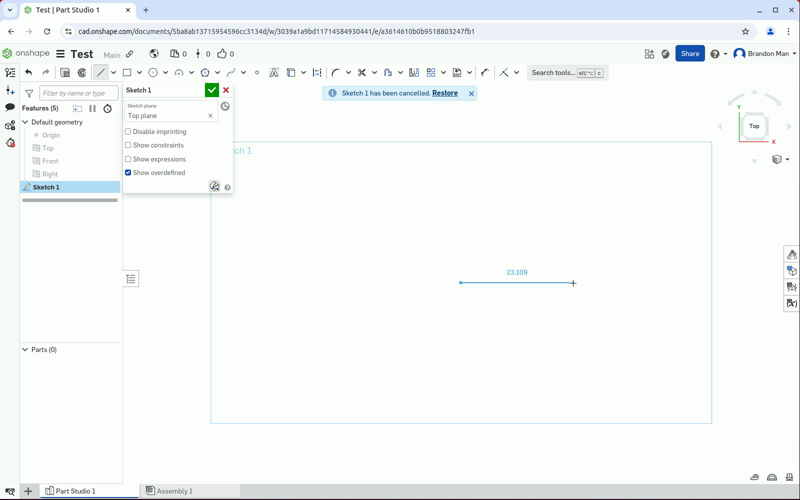
key_down(shift)
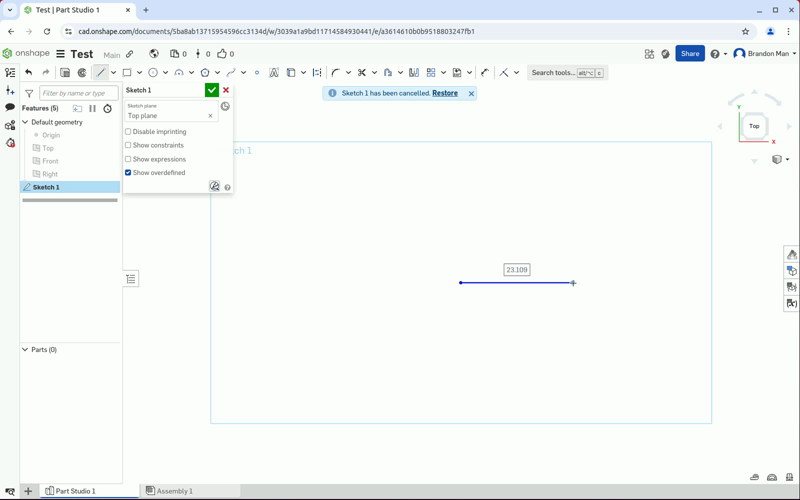
mouse_move(589, 282)
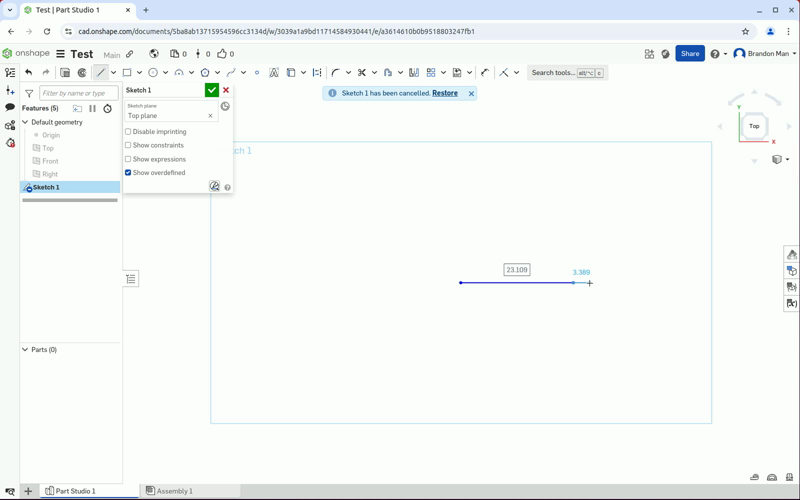
mouse_move(573, 281)
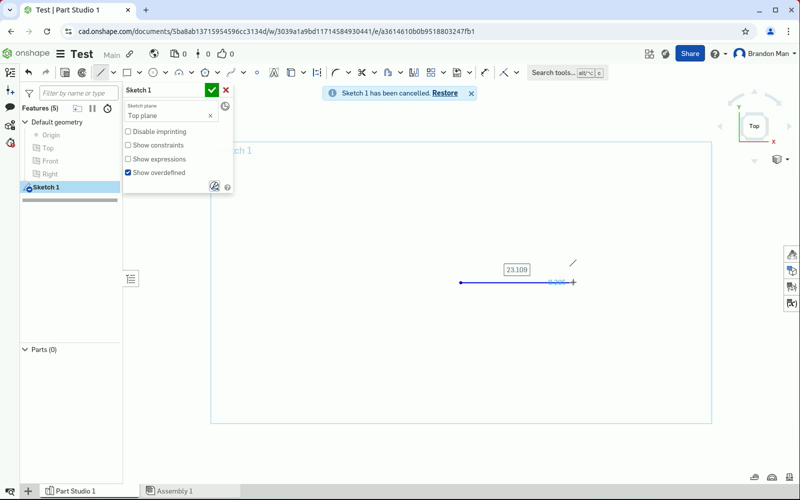
scroll(6)
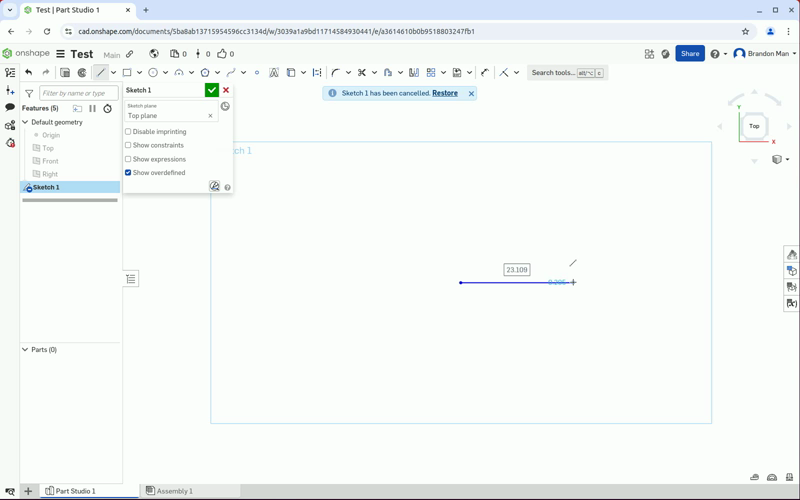
scroll(6)
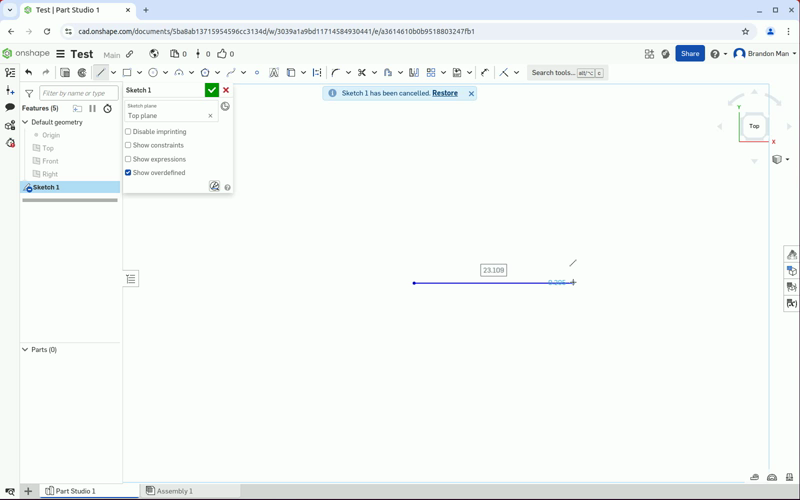
scroll(6)
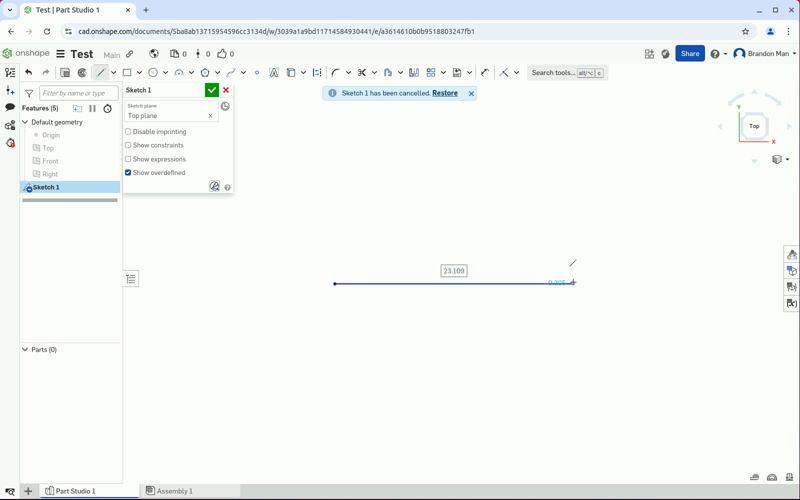
scroll(6)
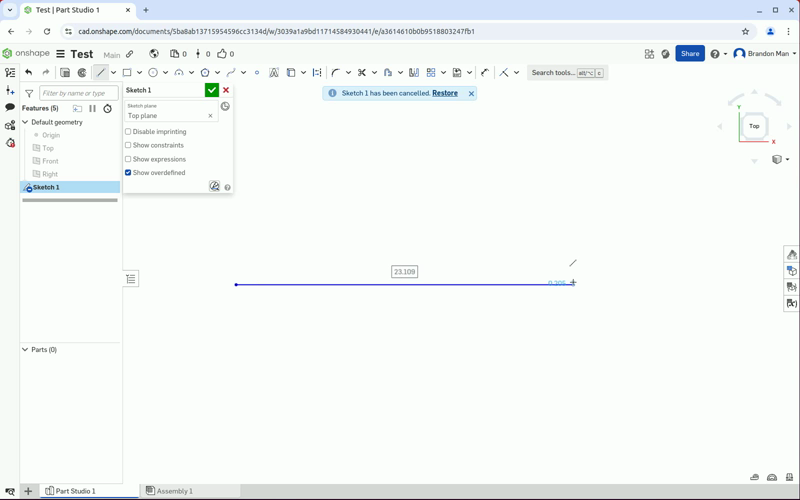
scroll(6)
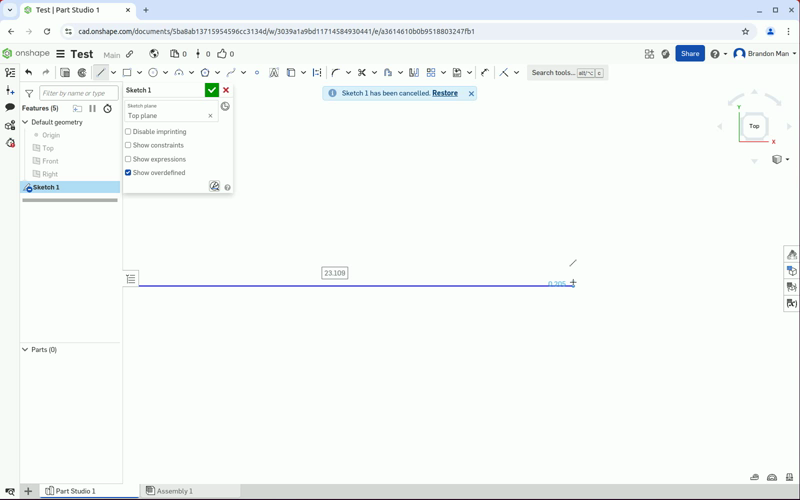
scroll(6)
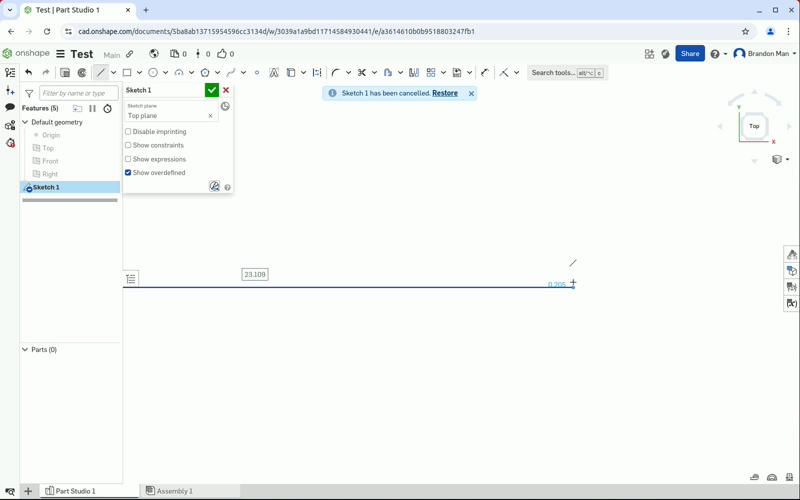
scroll(6)
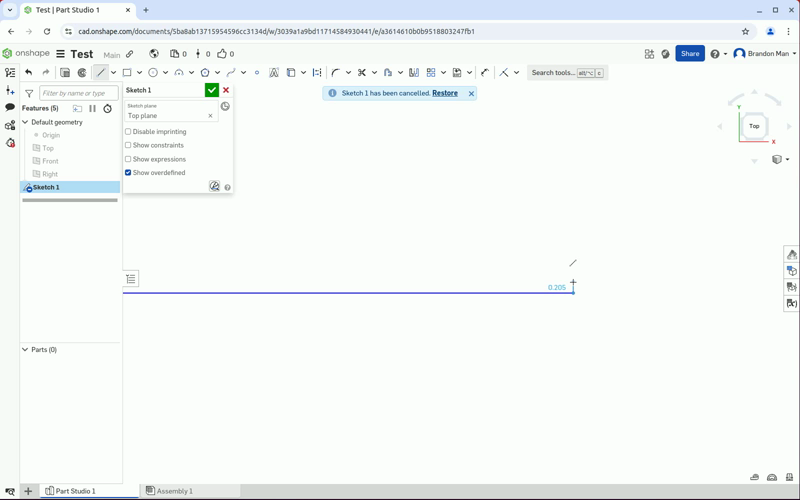
click(573, 281)
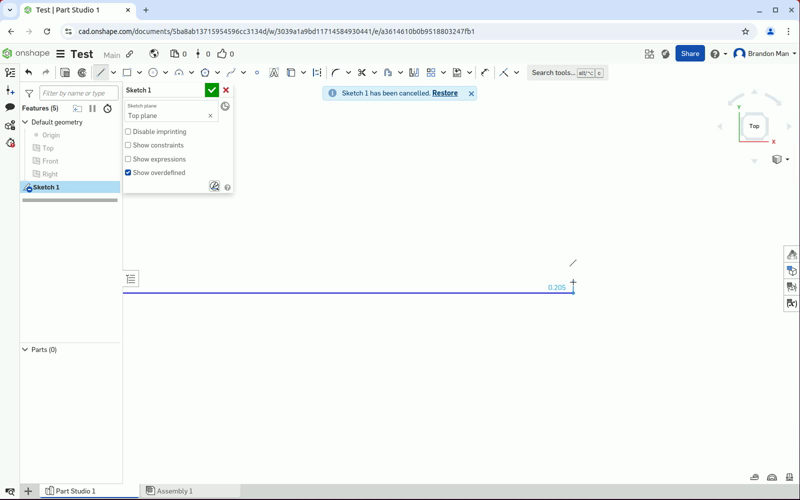
scroll(-6)
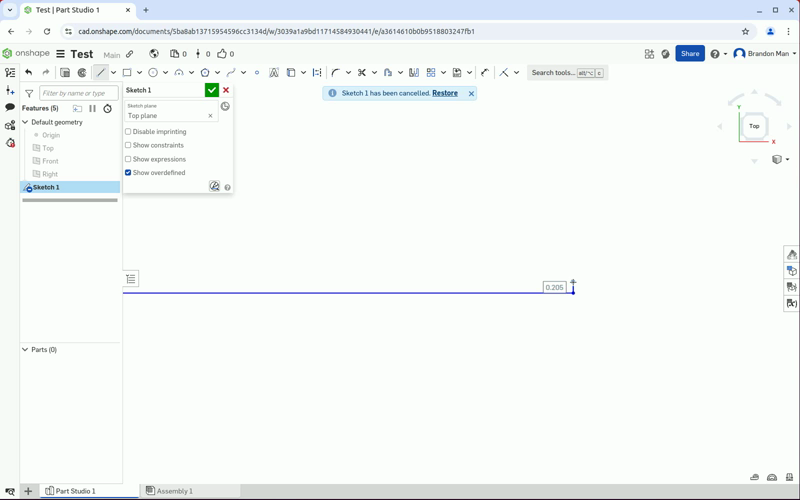
scroll(-6)
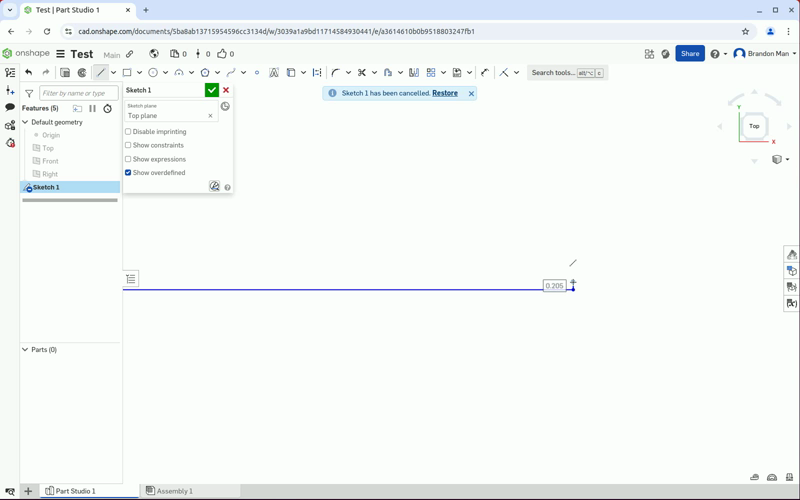
scroll(-6)
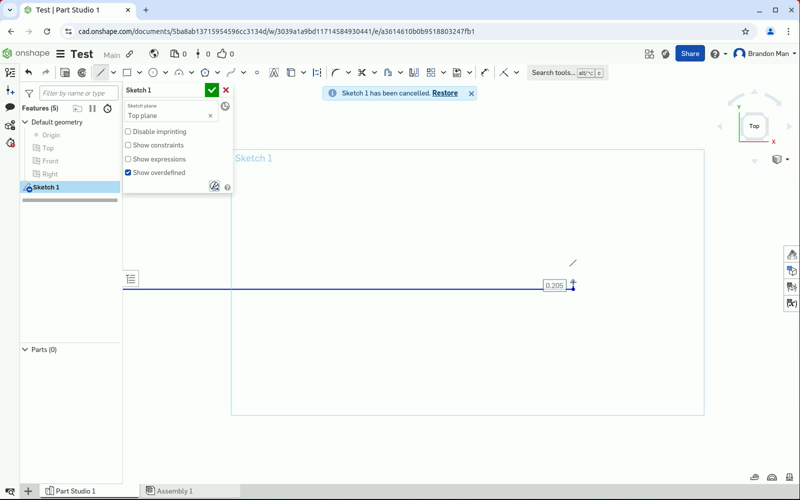
scroll(-6)
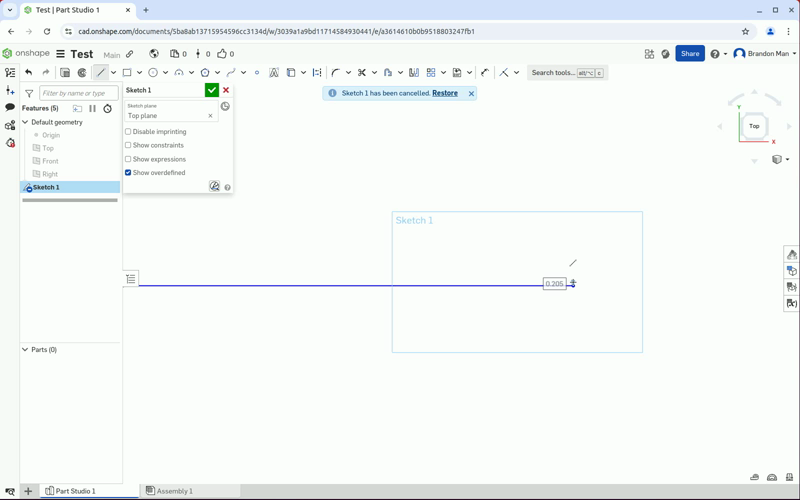
scroll(-6)
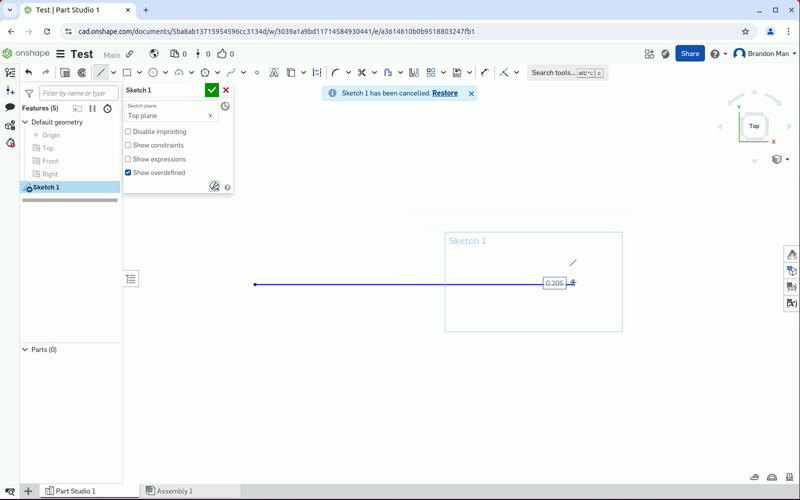
scroll(-6)
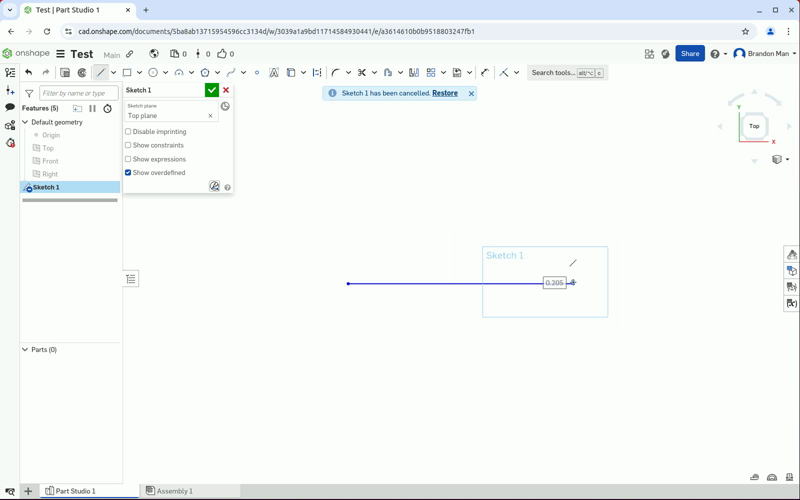
scroll(-6)
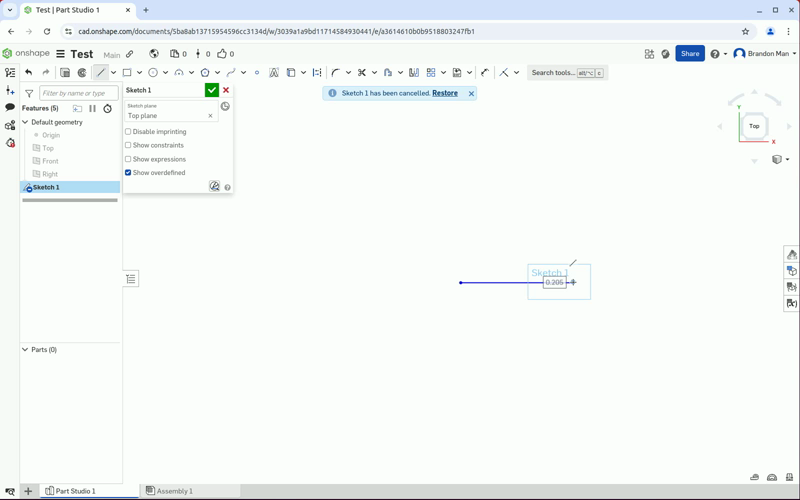
key_up(shift)
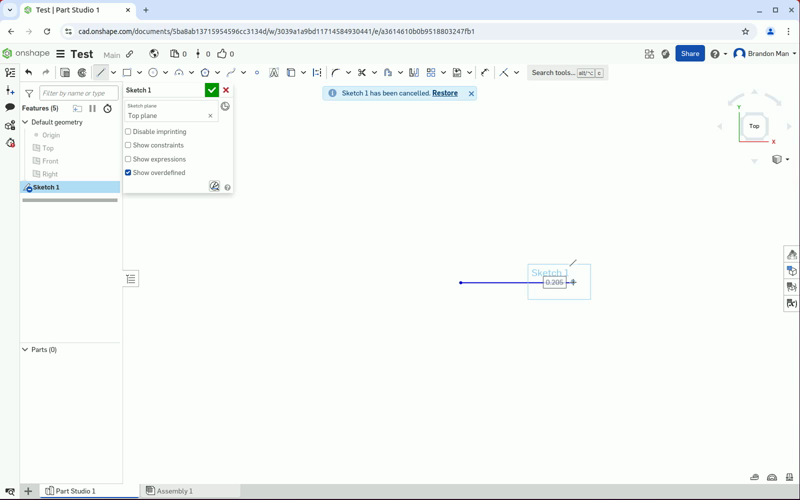
key_down(shift)
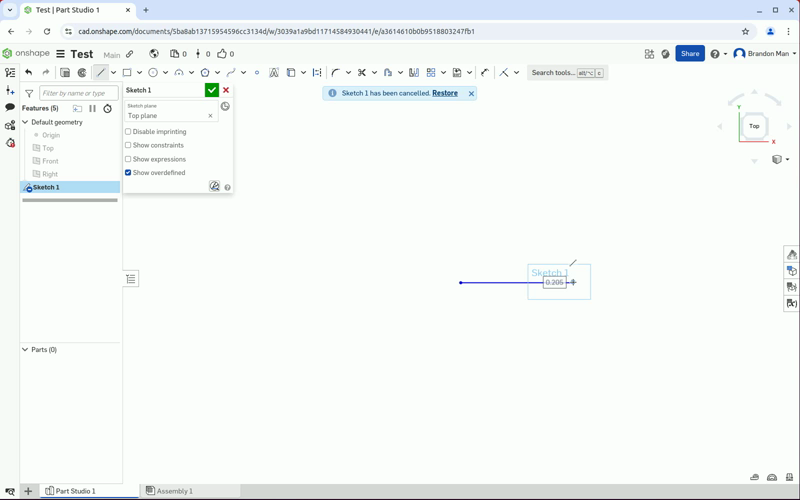
mouse_move(589, 281)
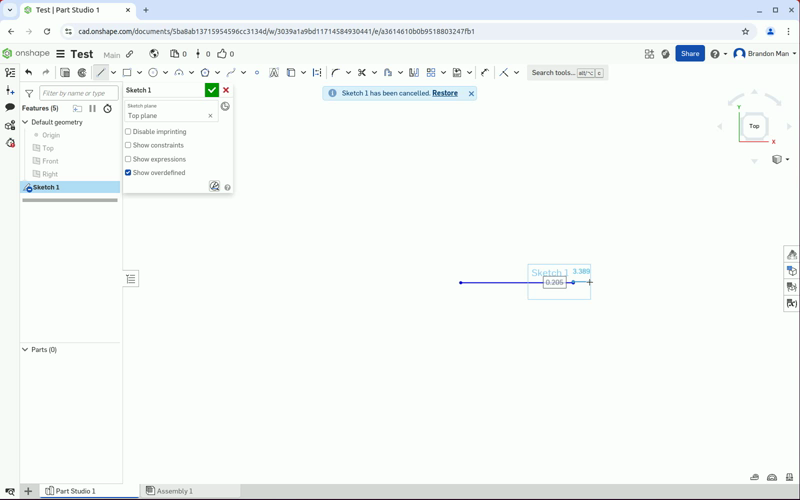
mouse_move(564, 281)
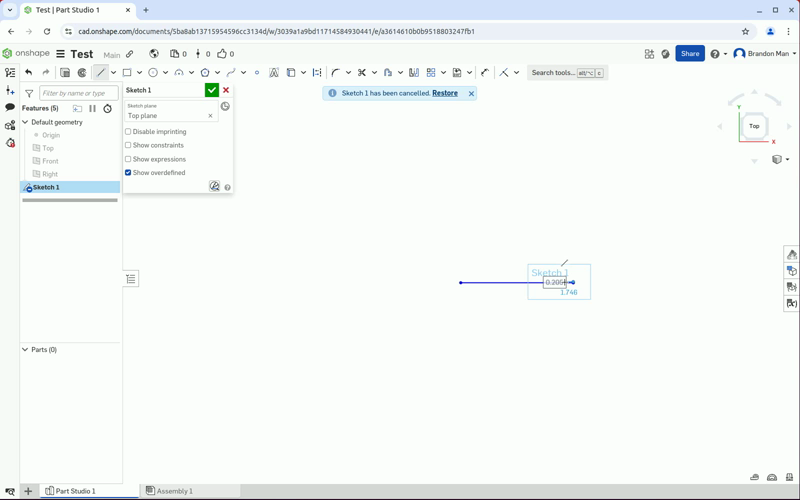
click(564, 281)
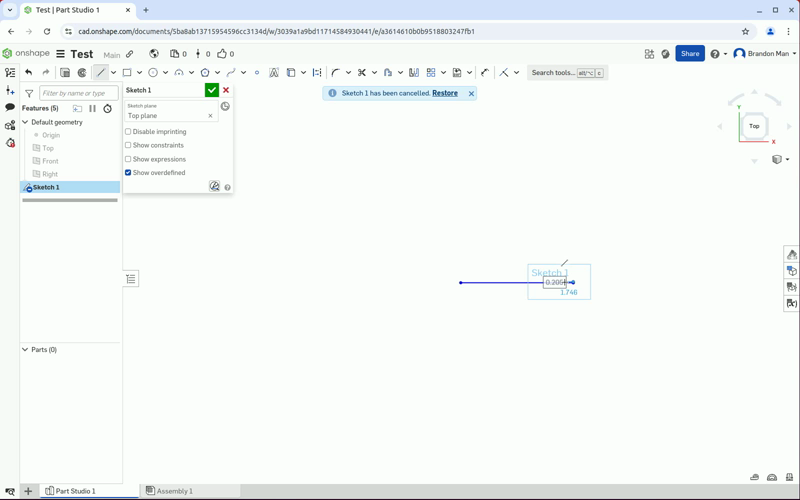
key_up(shift)
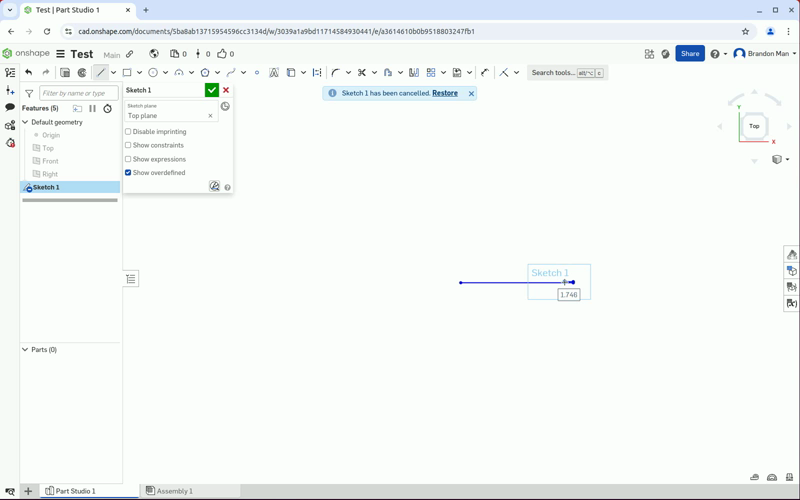
key_down(shift)
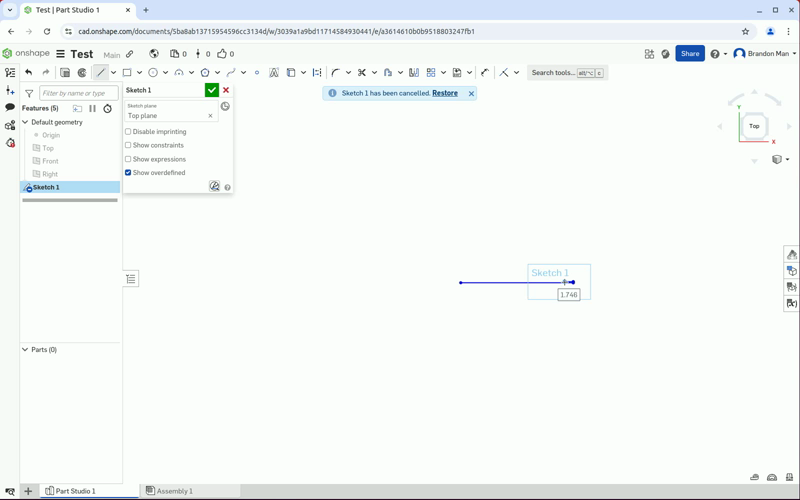
mouse_move(589, 281)
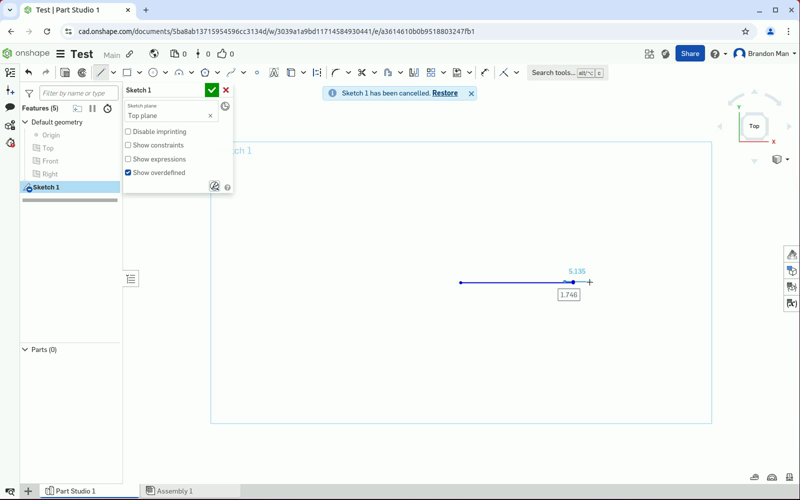
mouse_move(564, 223)
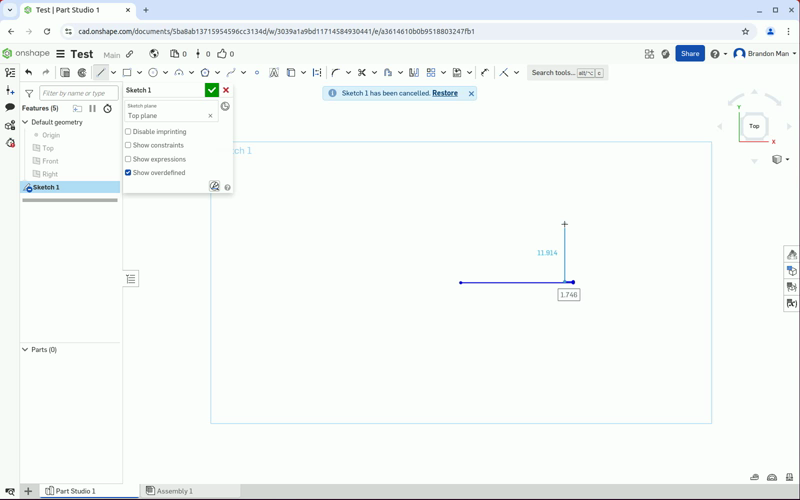
click(564, 223)
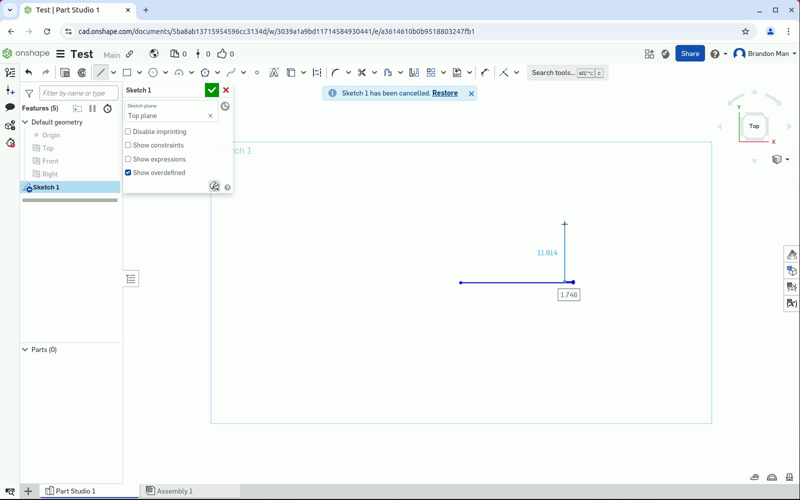
key_up(shift)
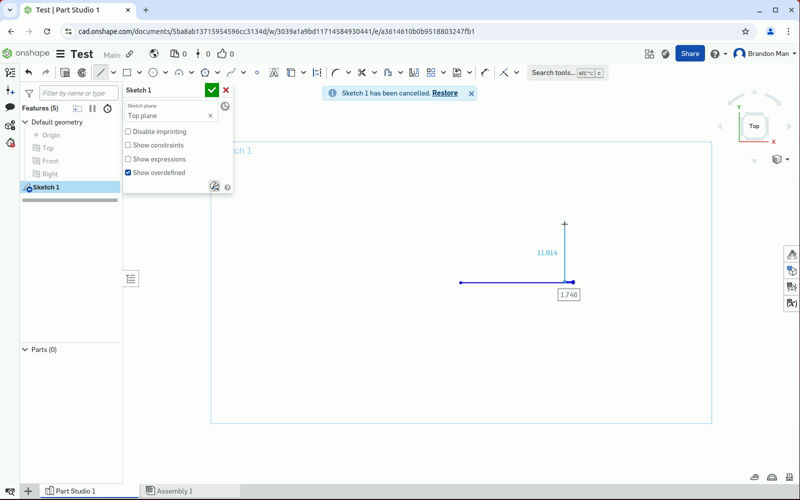
key_down(shift)
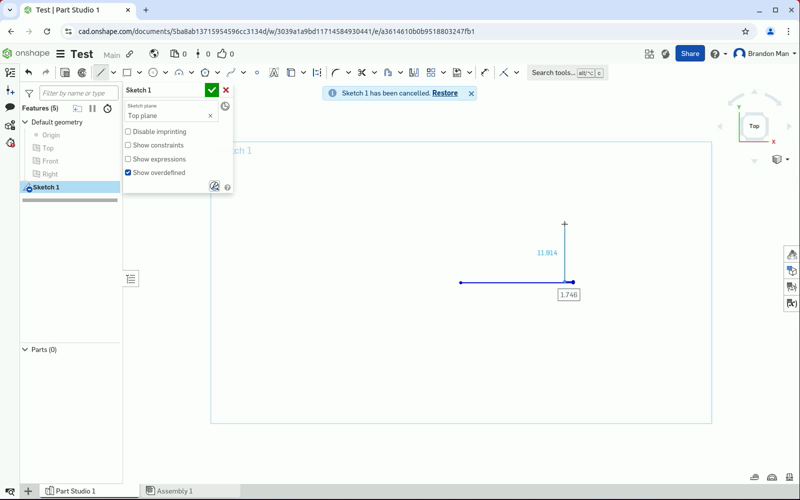
mouse_move(589, 223)
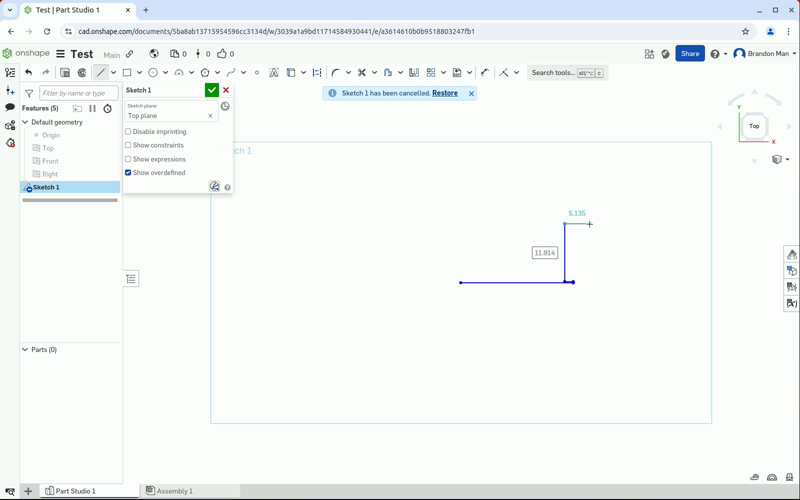
mouse_move(573, 223)
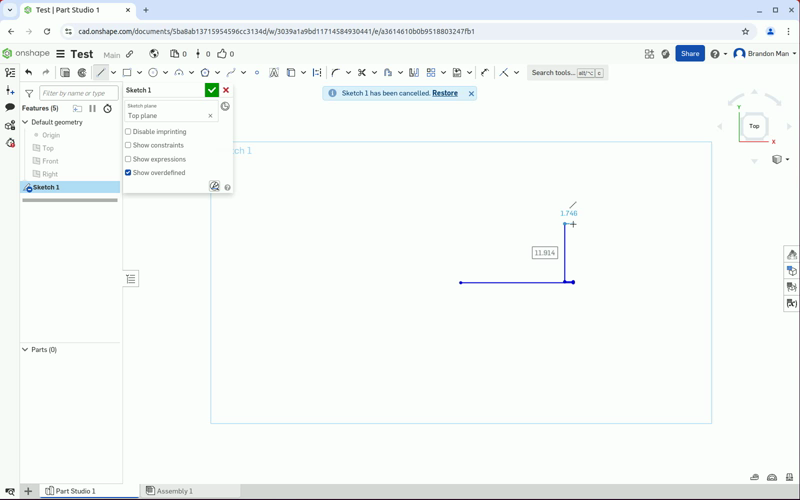
click(573, 223)
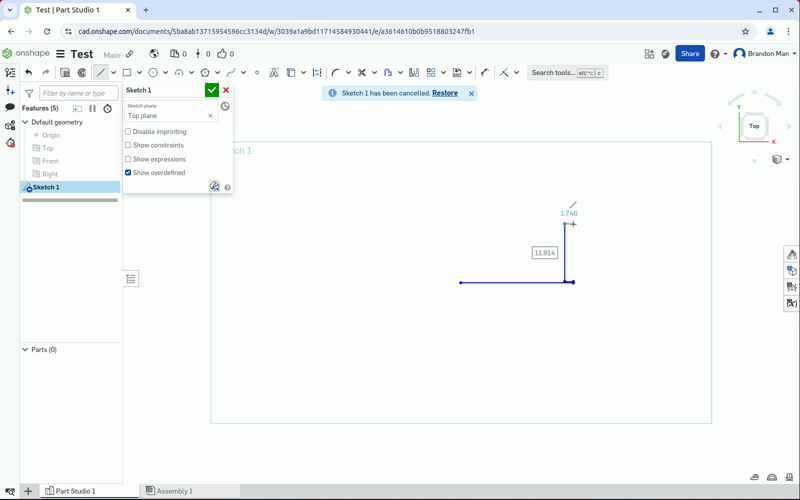
key_up(shift)
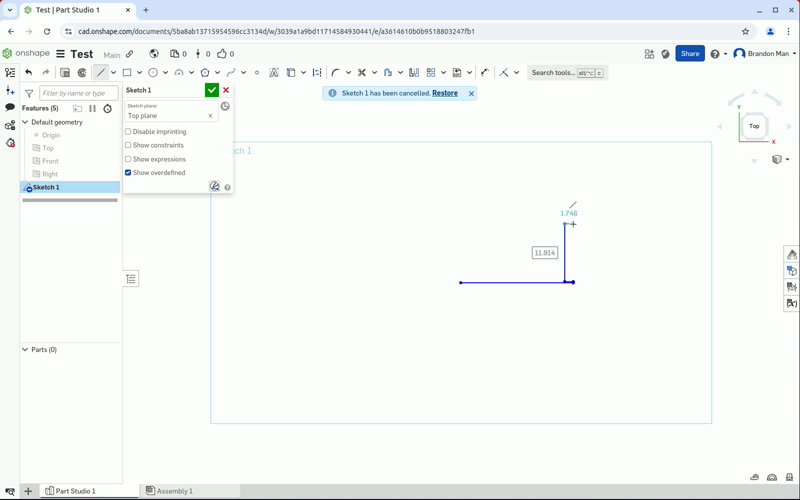
key_down(shift)
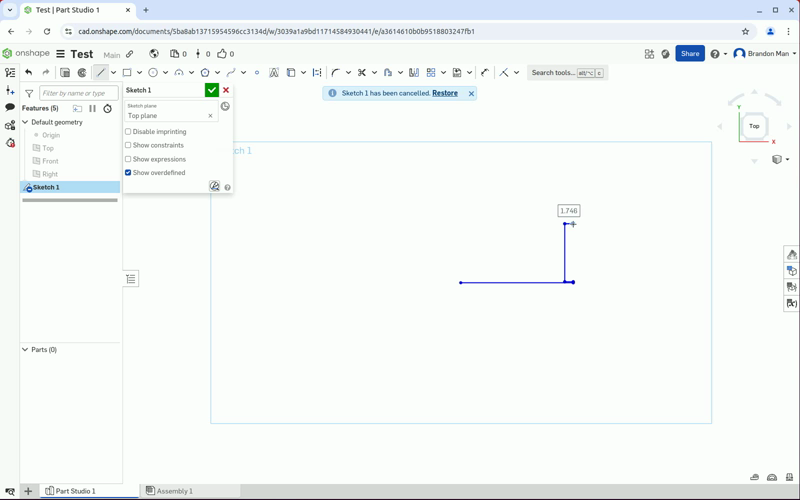
mouse_move(589, 223)
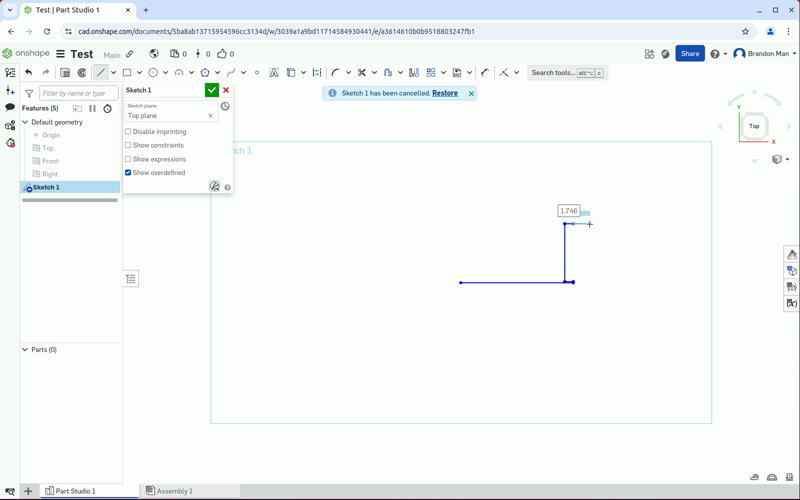
mouse_move(573, 222)
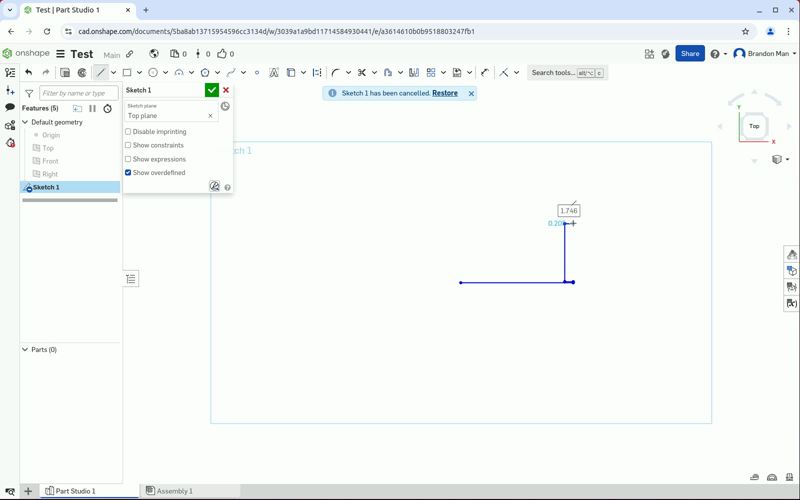
scroll(6)
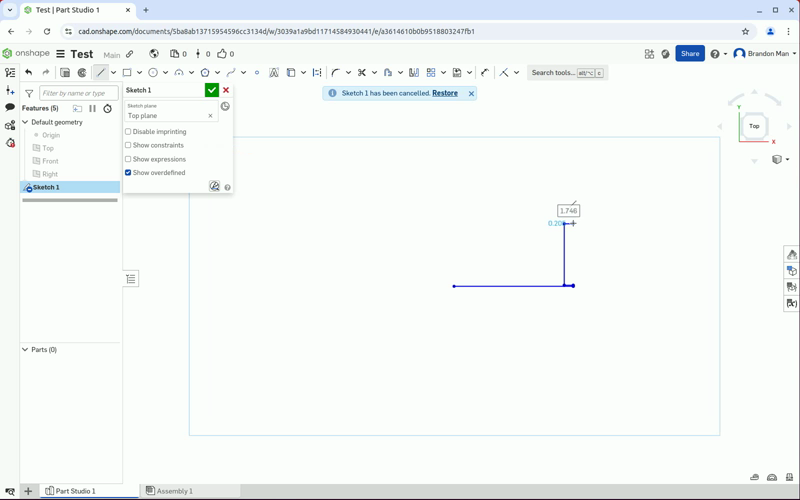
scroll(6)
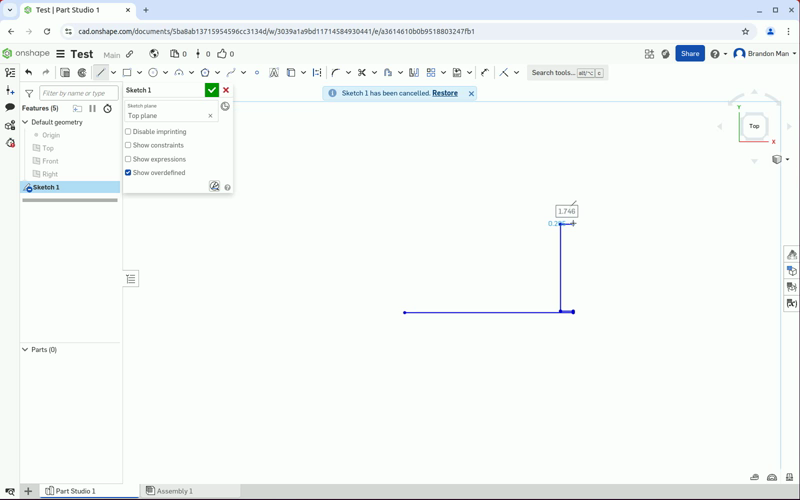
scroll(6)
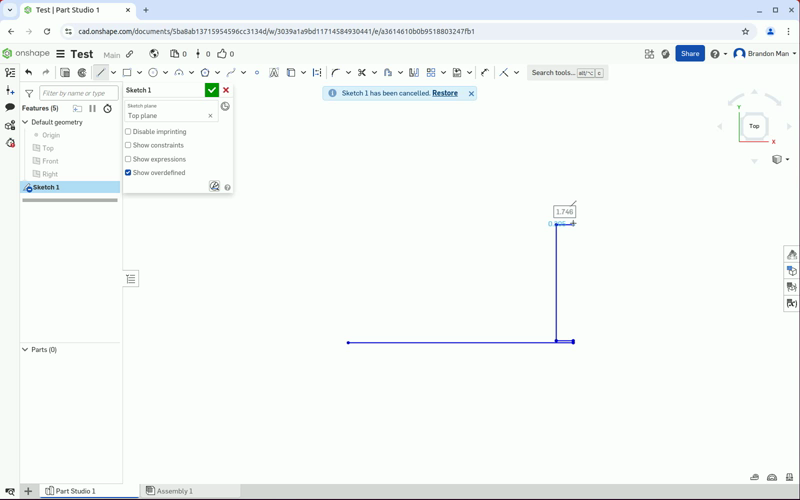
scroll(6)
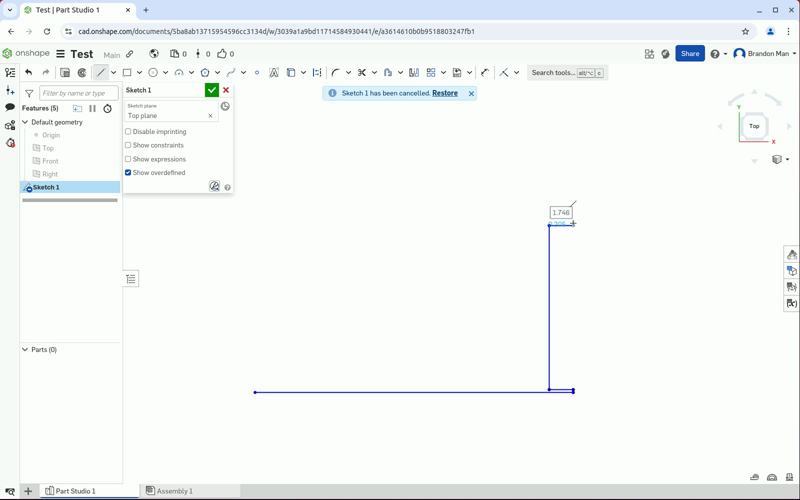
scroll(6)
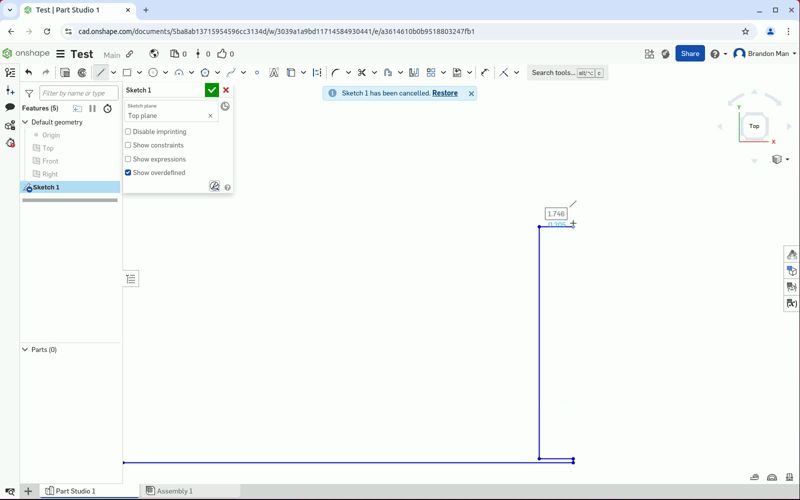
scroll(6)
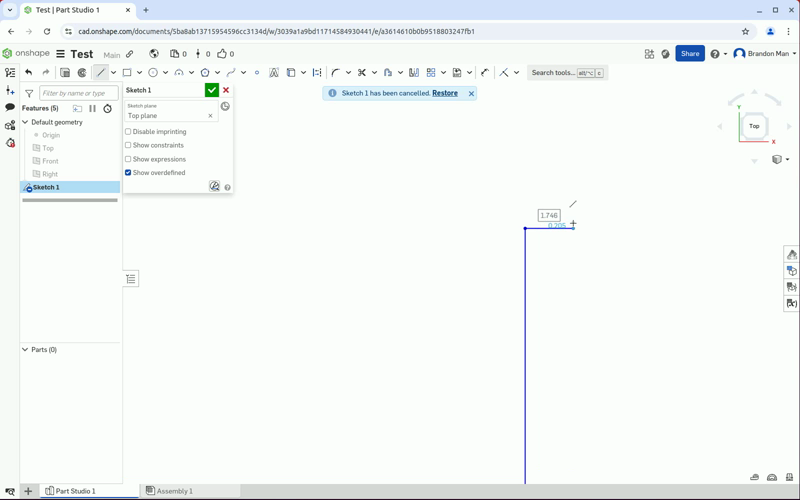
scroll(6)
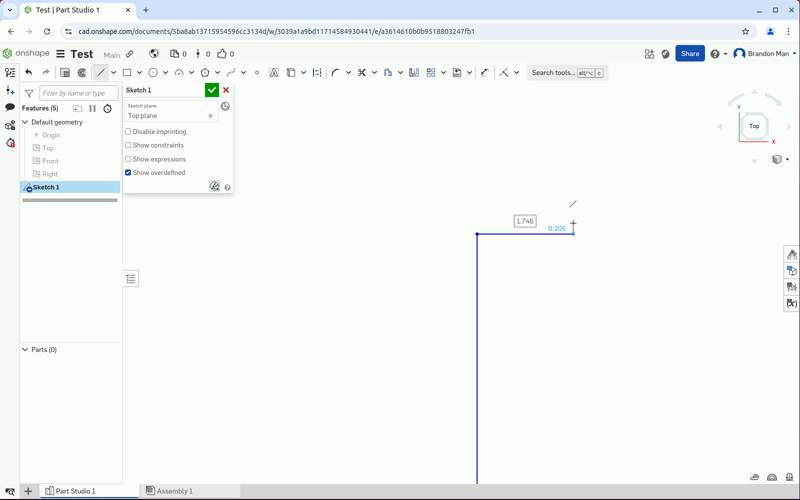
click(573, 222)
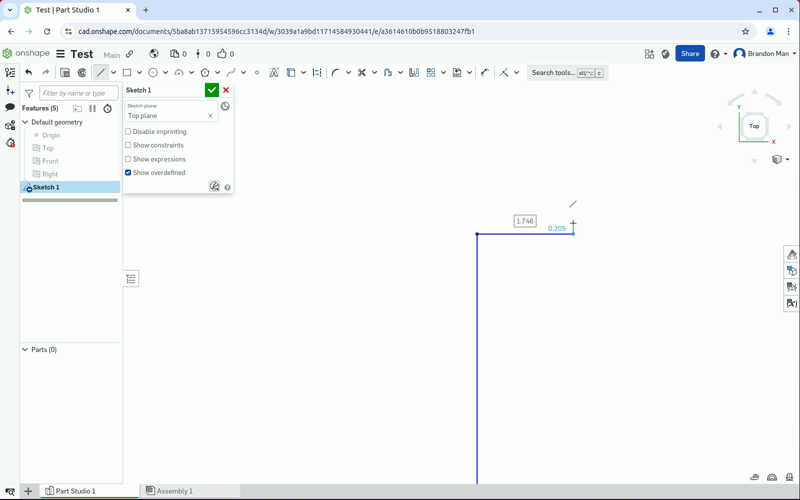
scroll(-6)
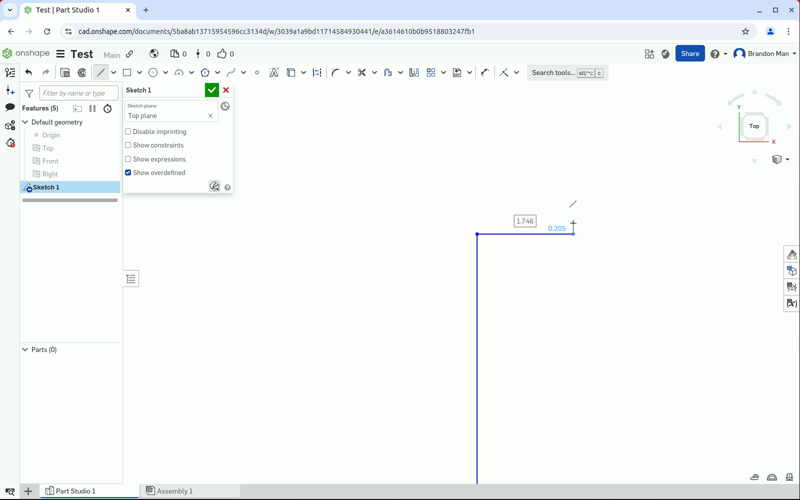
scroll(-6)
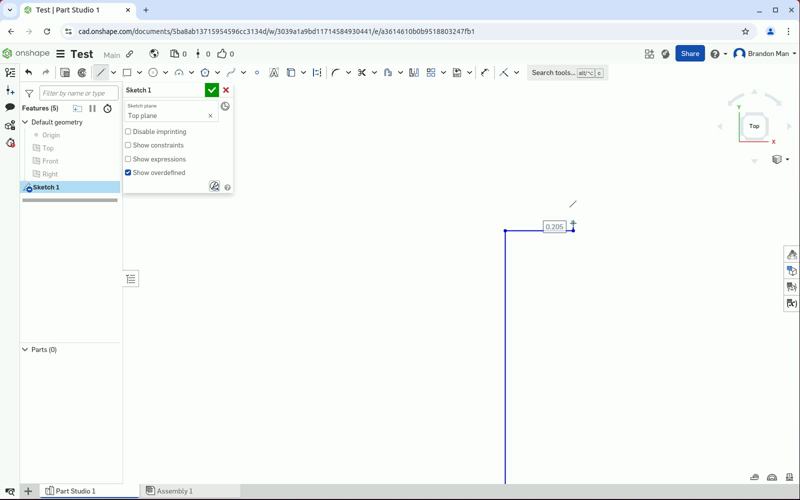
scroll(-6)
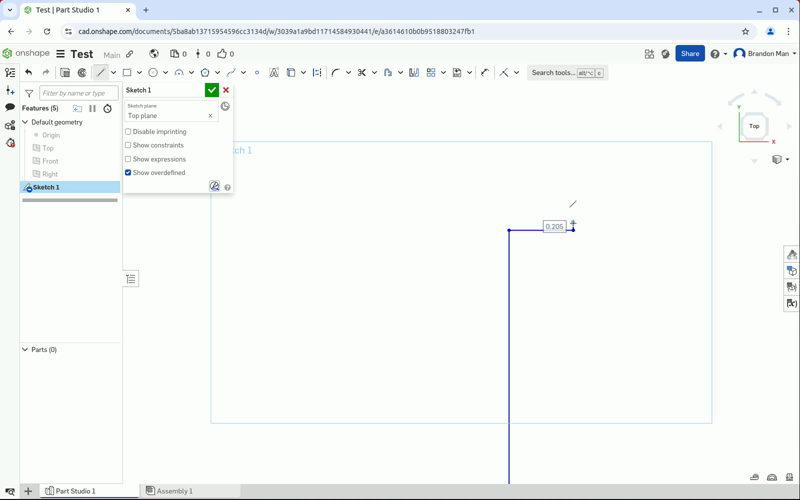
scroll(-6)
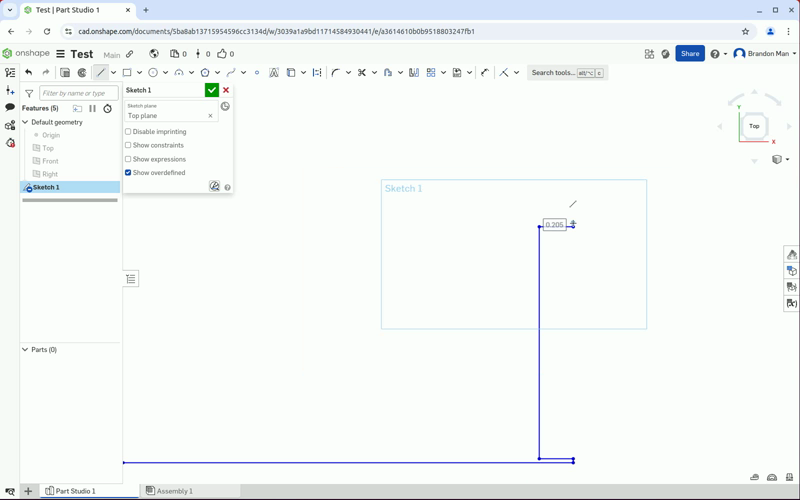
scroll(-6)
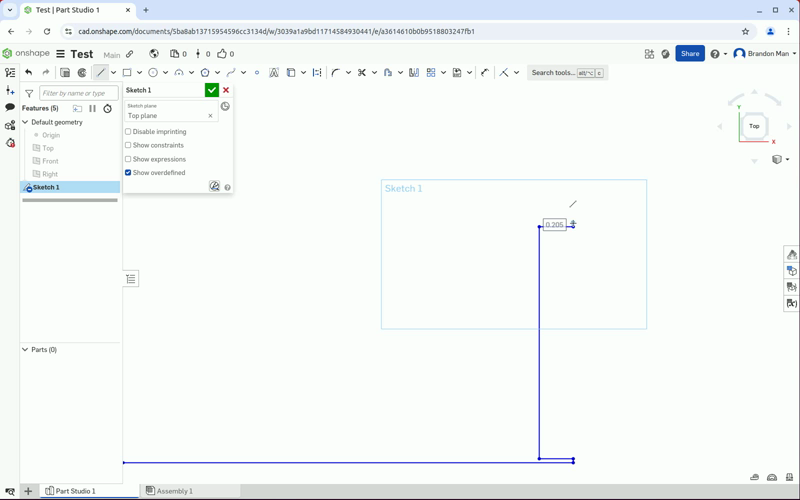
scroll(-6)
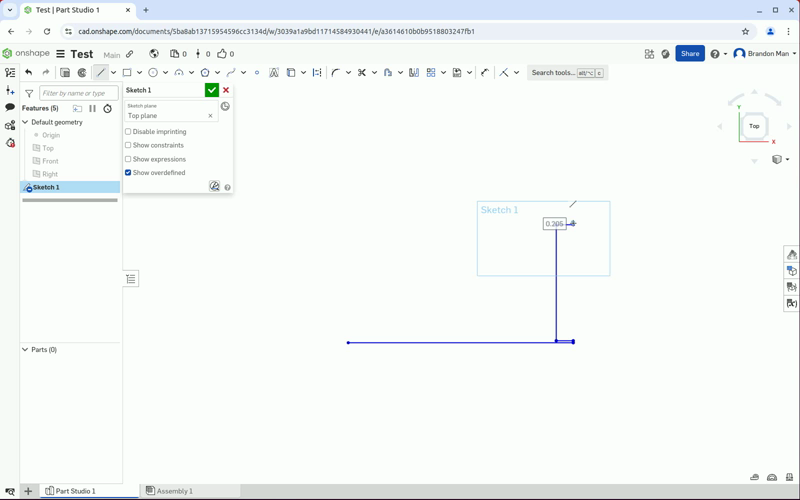
scroll(-6)
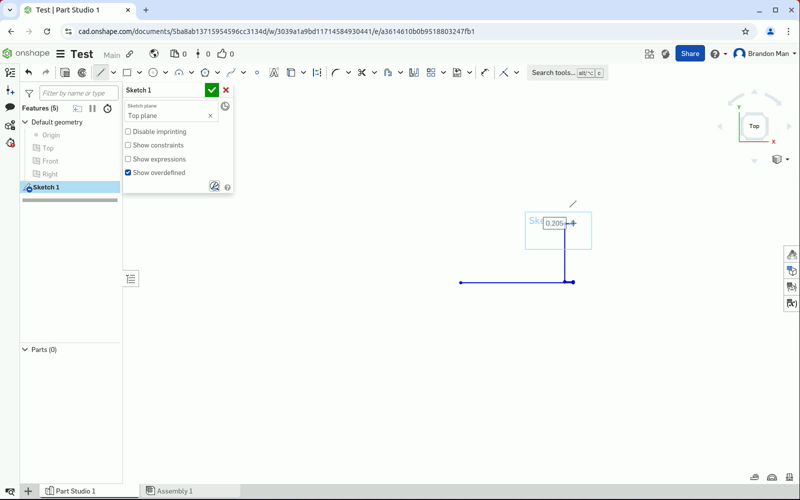
key_up(shift)
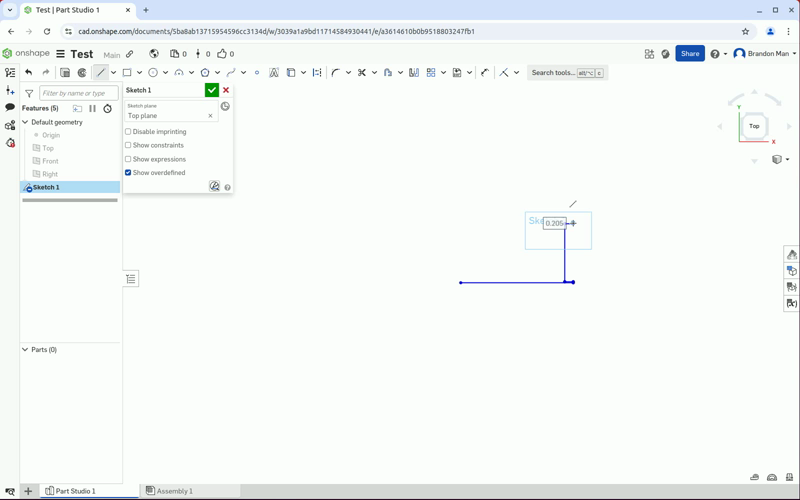
key_down(shift)
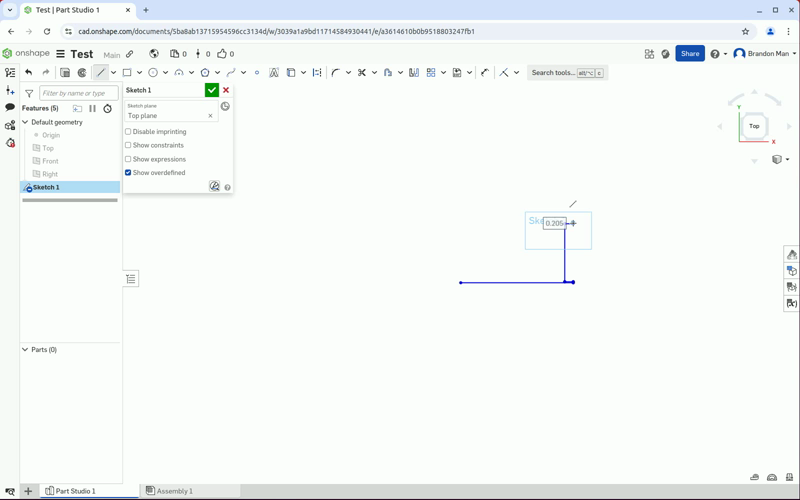
mouse_move(460, 222)
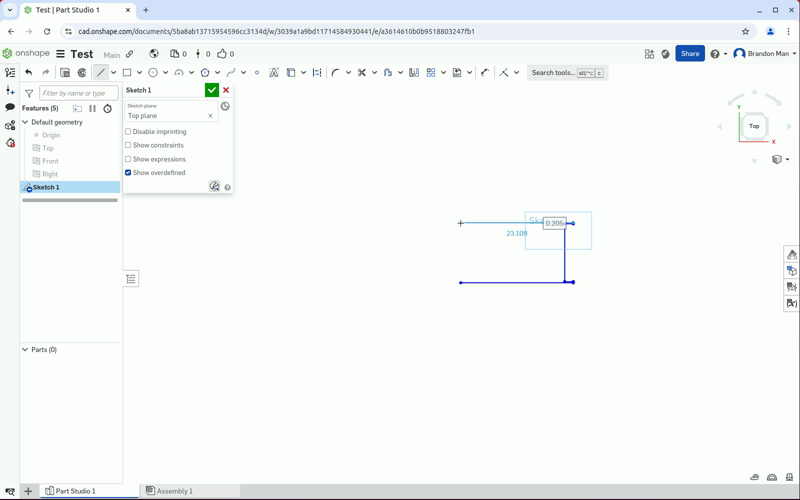
click(460, 222)
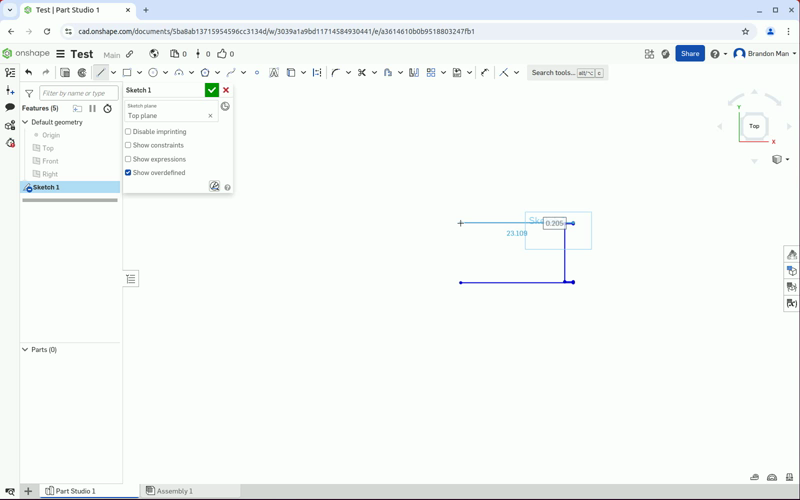
key_up(shift)
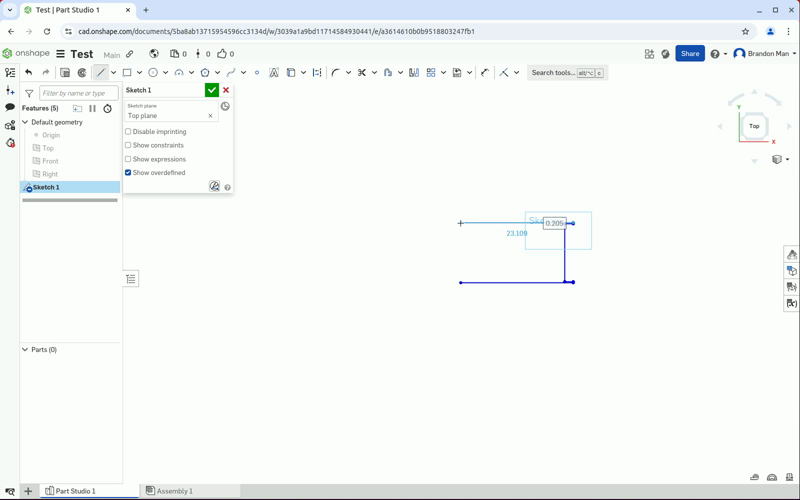
key_down(shift)
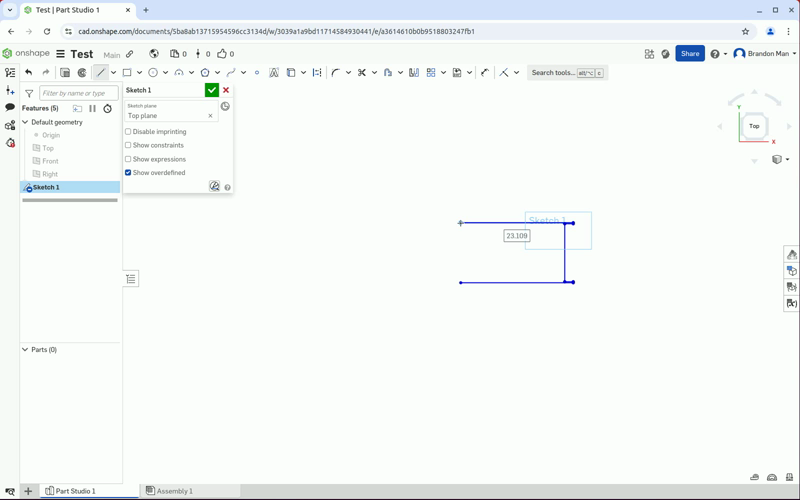
mouse_move(460, 282)
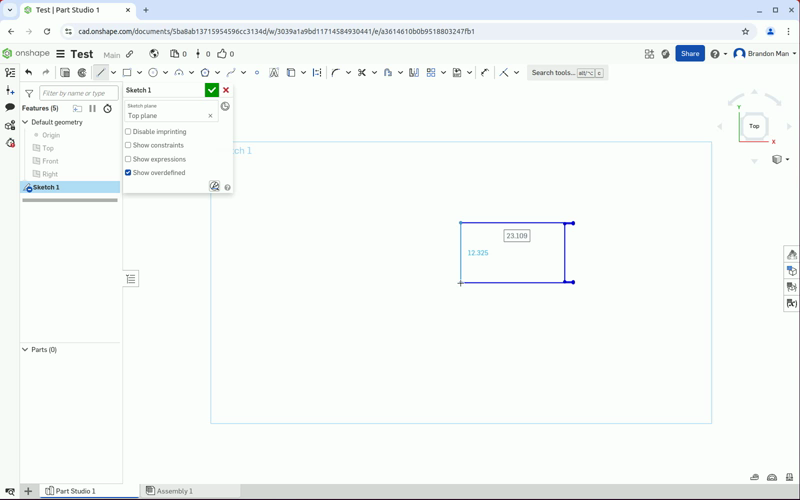
key_up(shift)
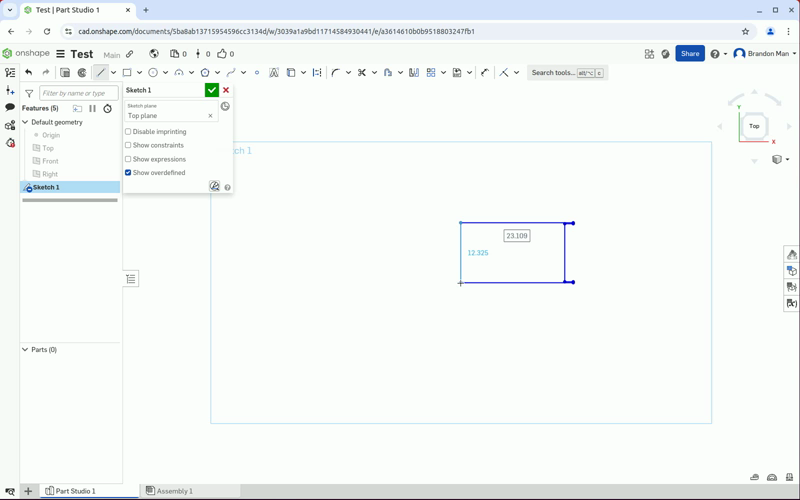
click(460, 282)
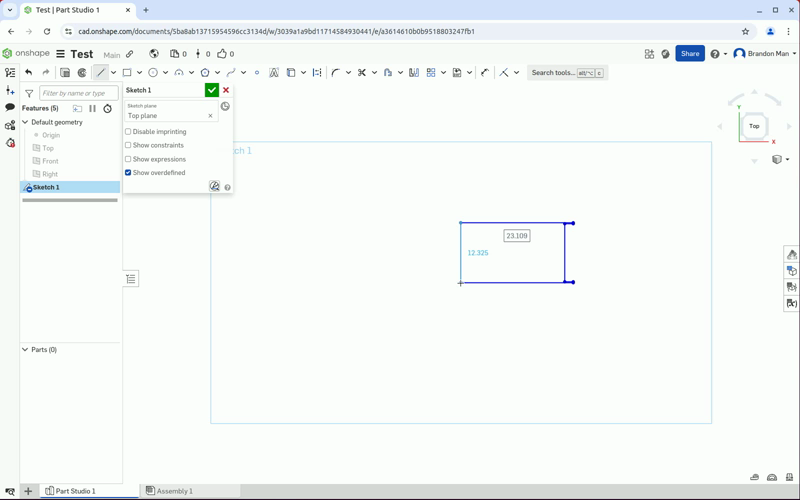
key(esc)
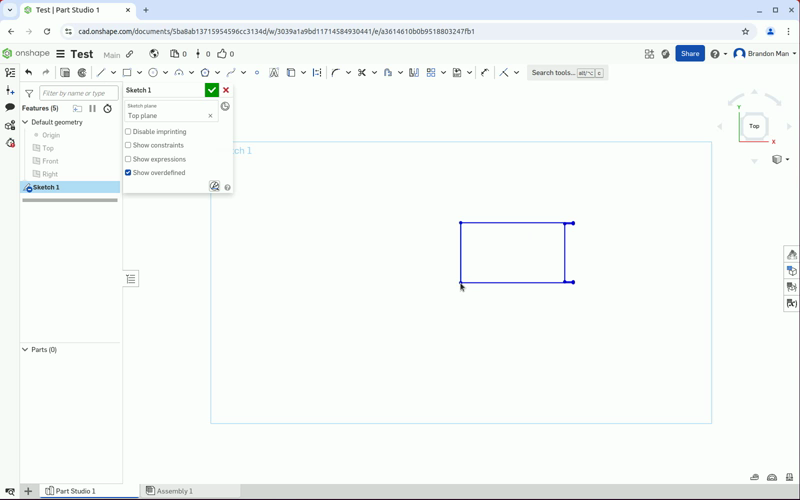
mouse_move(549, 226)
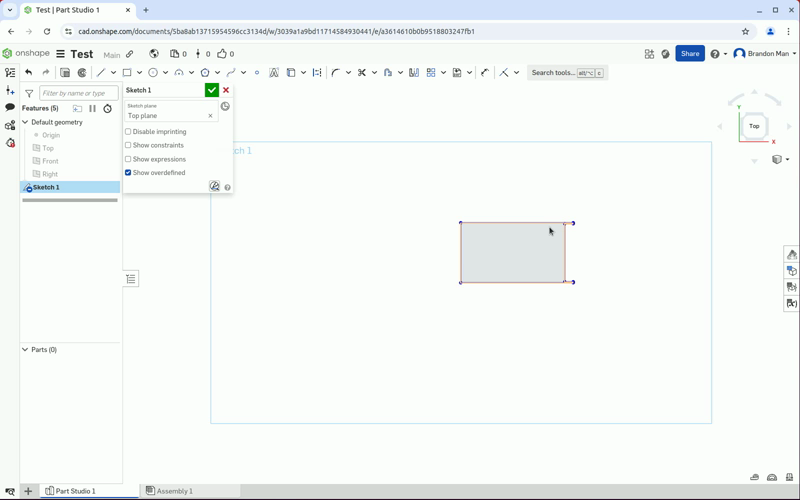
click(549, 226)
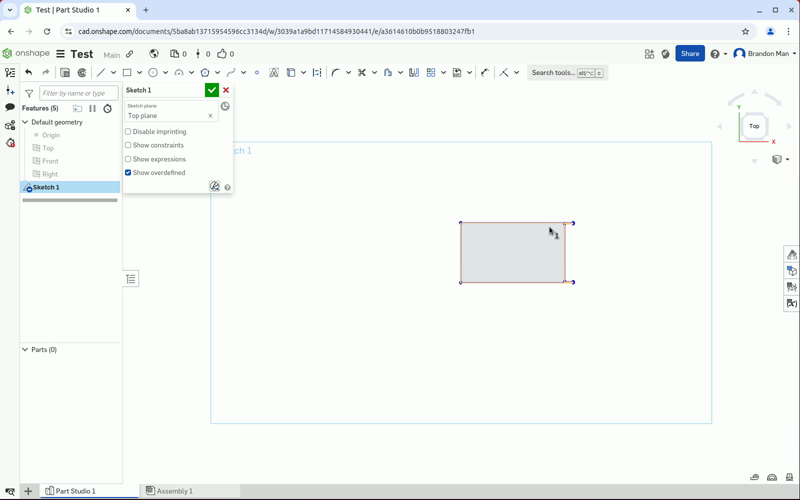
mouse_move(73, 352)
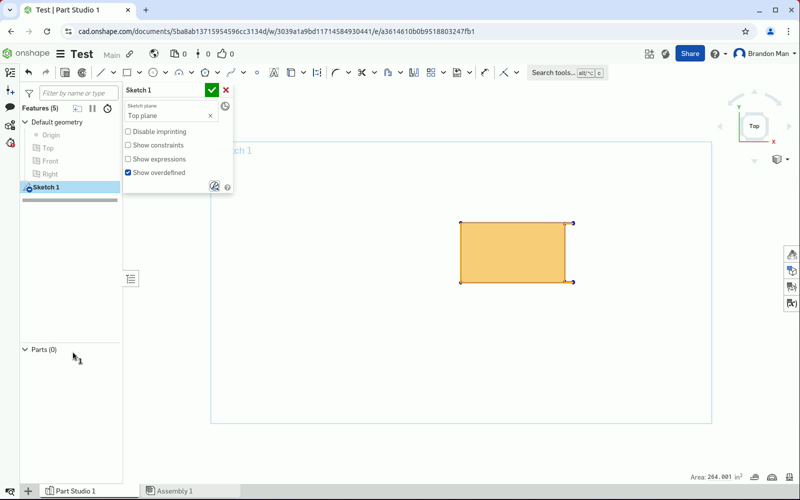
key(shift+y)
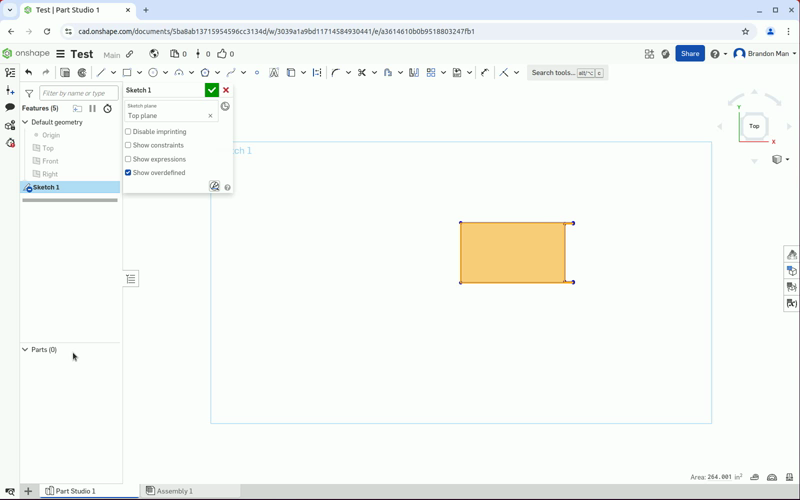
key(shift+e)
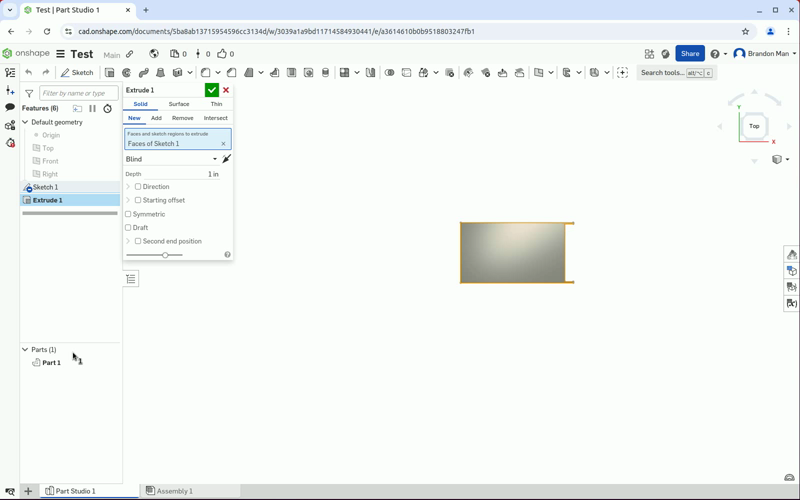
mouse_move(143, 106)
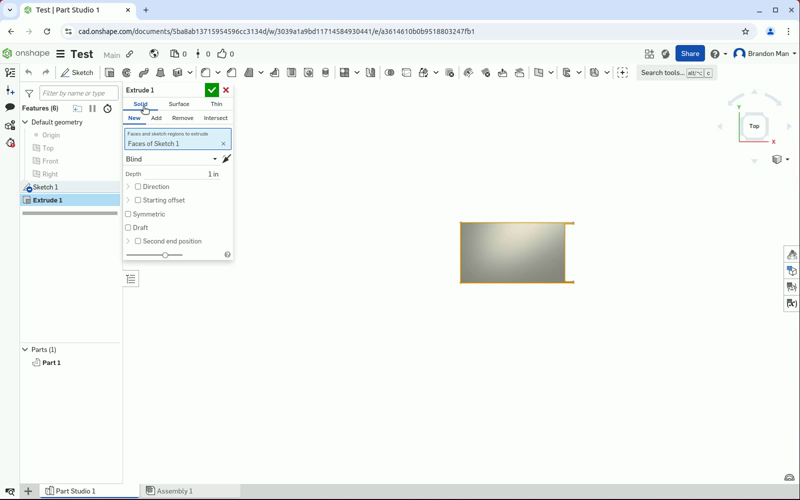
click(143, 106)
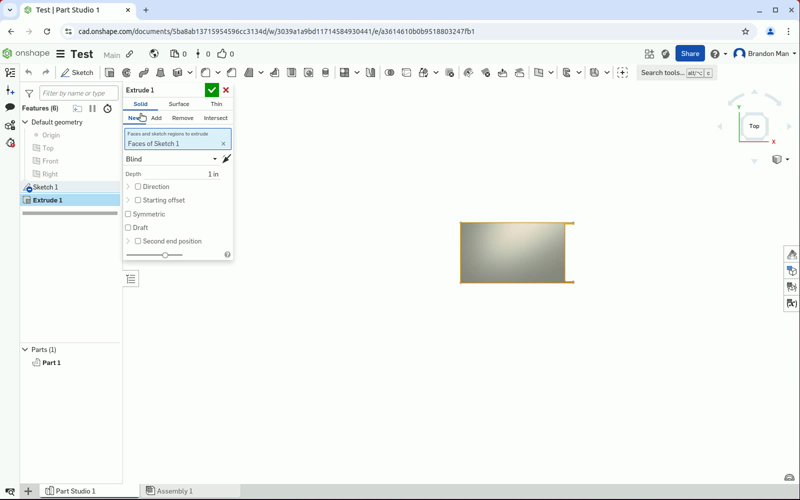
mouse_move(137, 120)
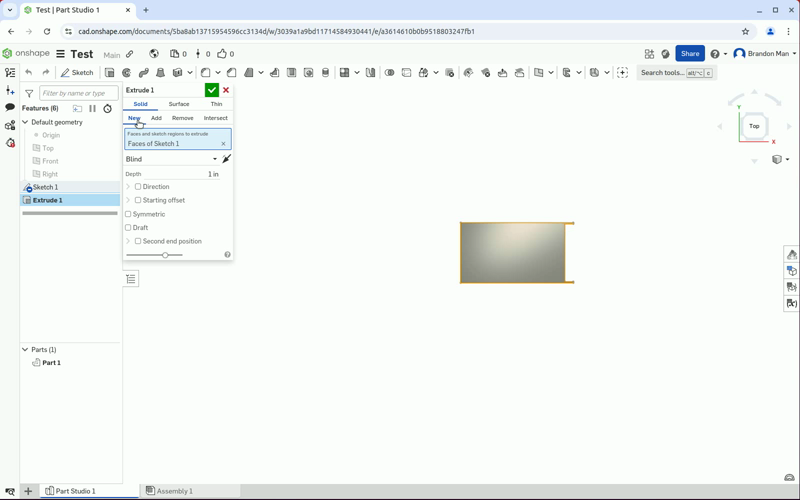
click(137, 120)
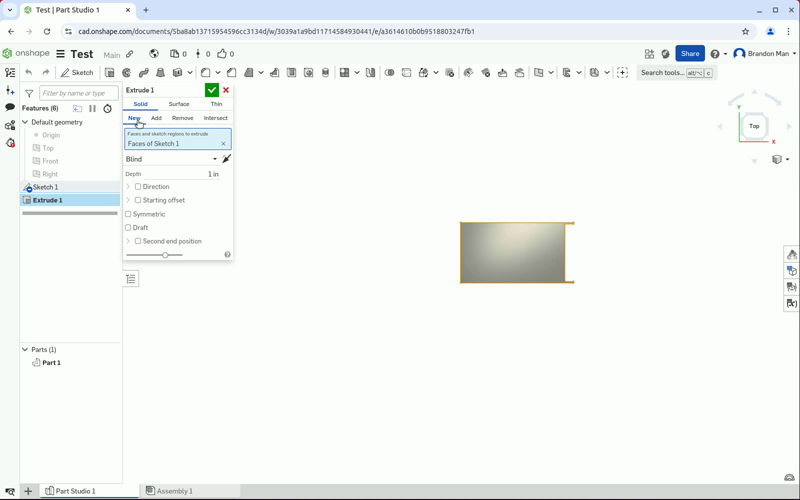
key(tab, 4)
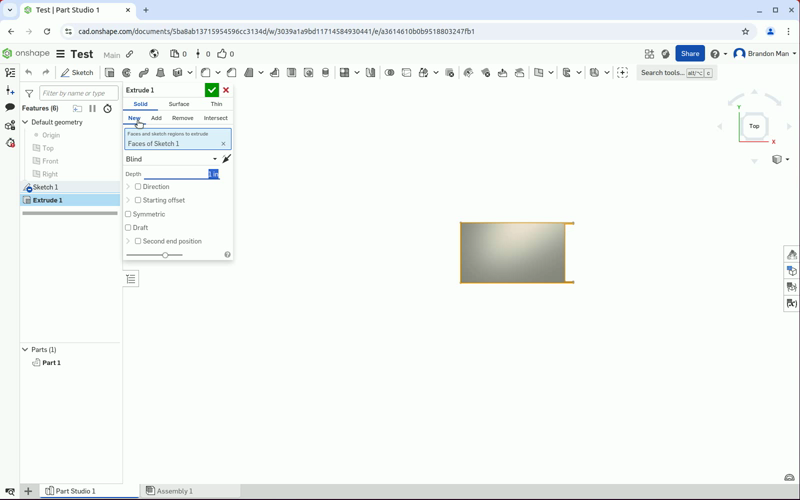
text(3.129)
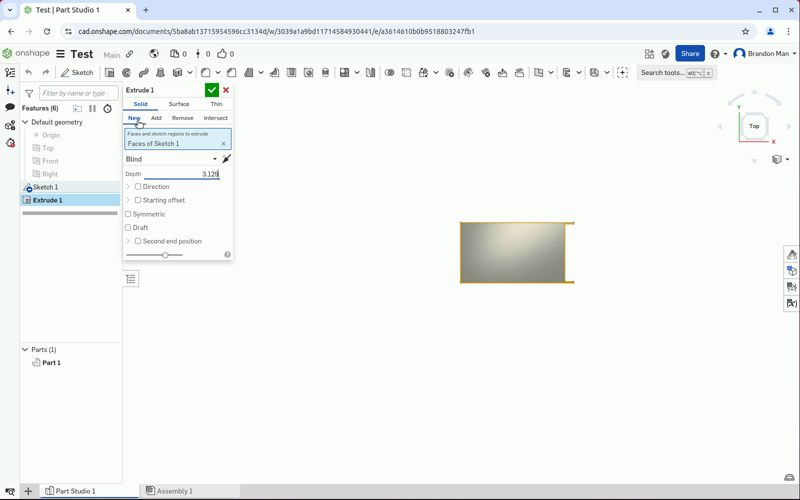
key(enter)
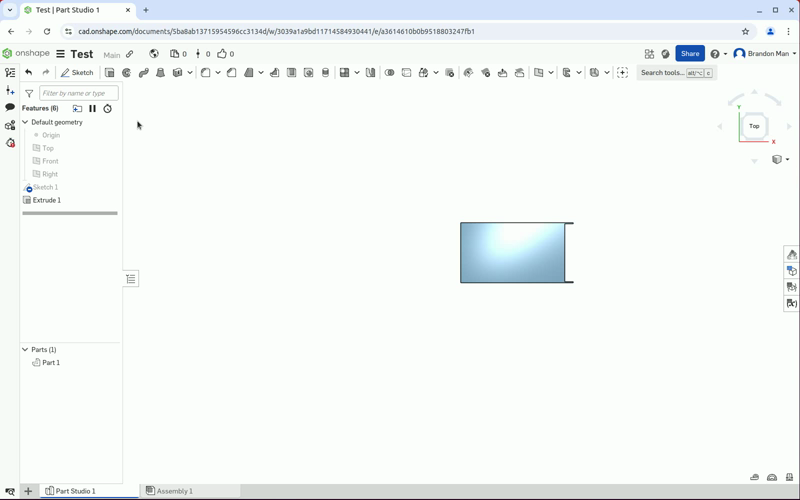
key(shift+h)
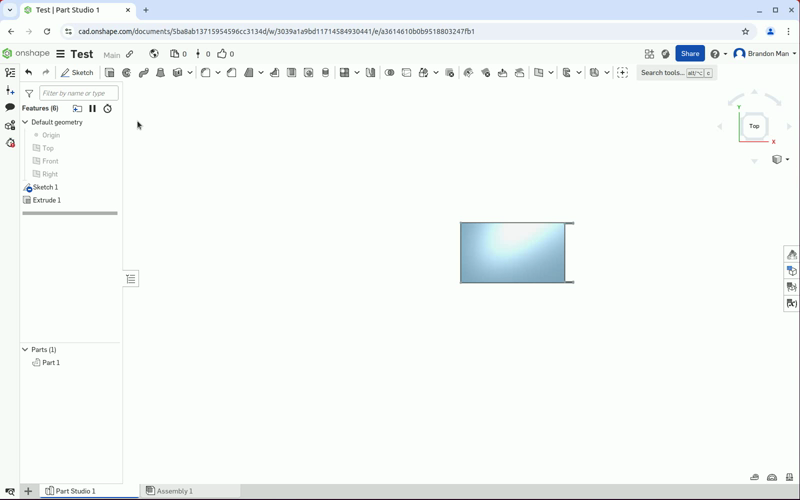
key(shift+h)
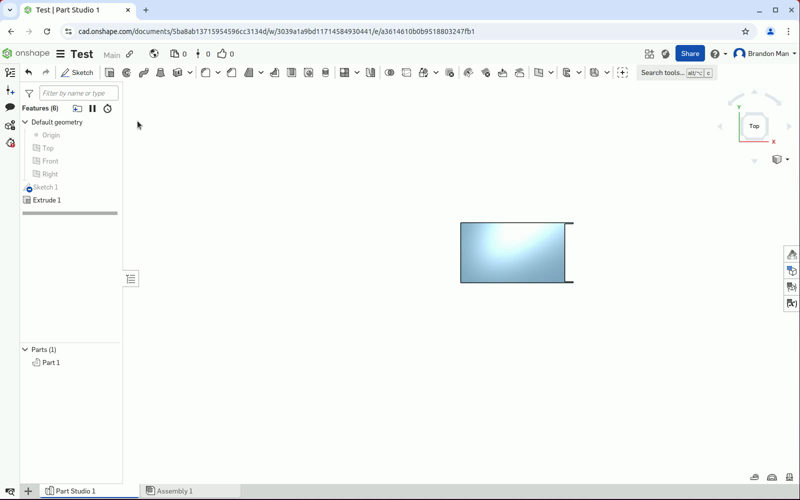
mouse_move(73, 189)
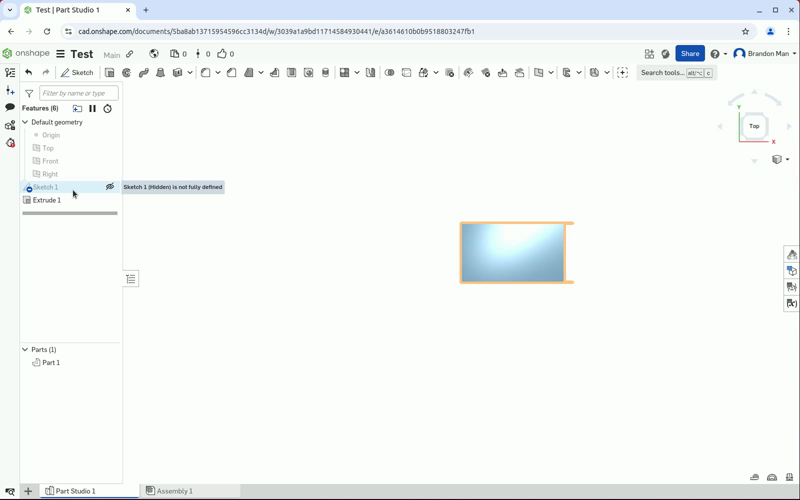
click(73, 189)
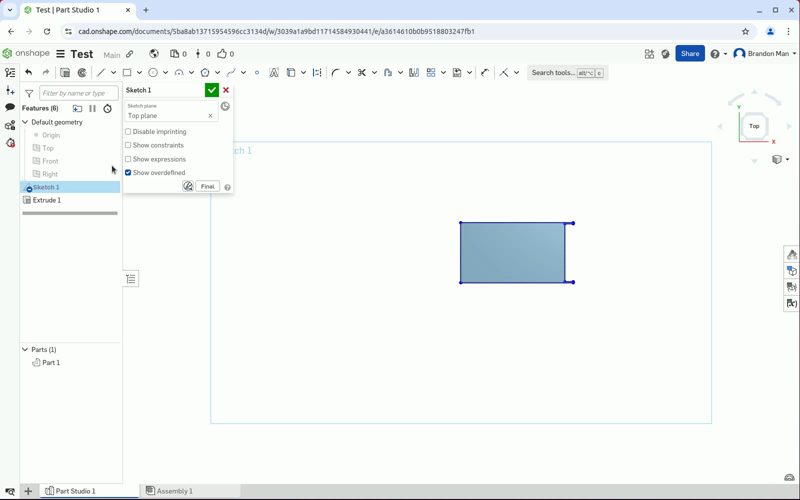
mouse_move(229, 92)
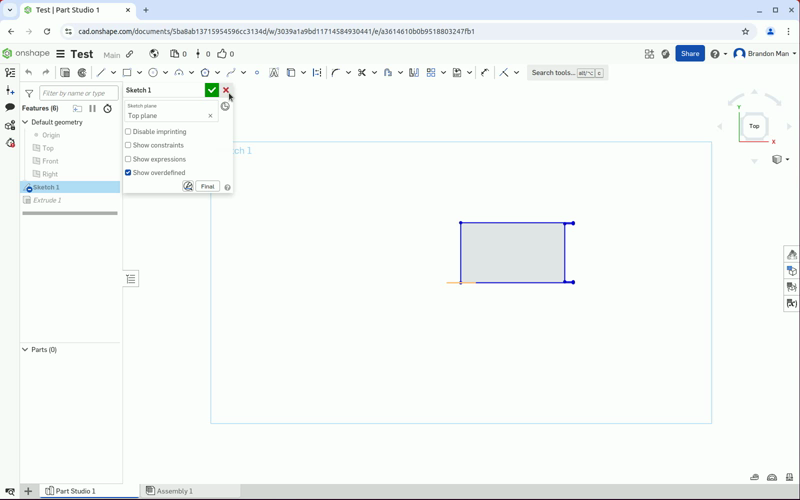
click(229, 92)
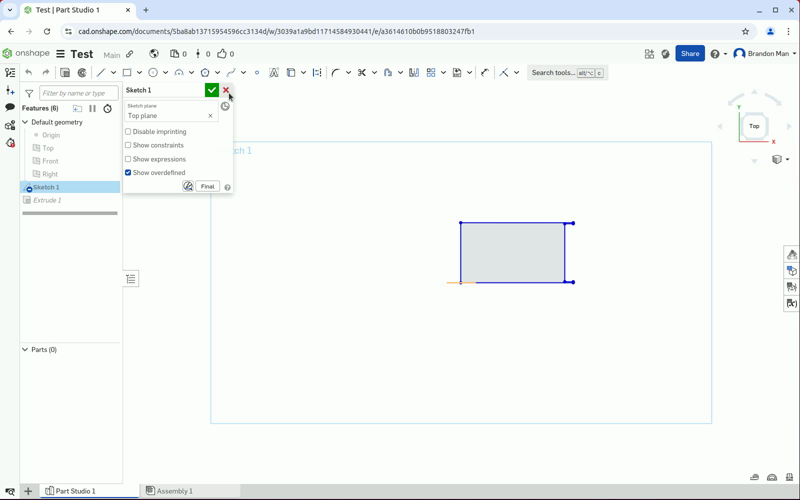
key(shift+s)
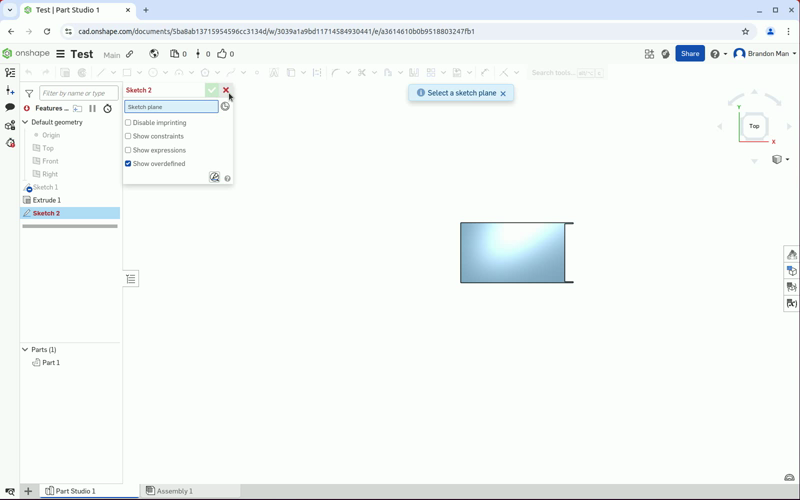
mouse_move(73, 150)
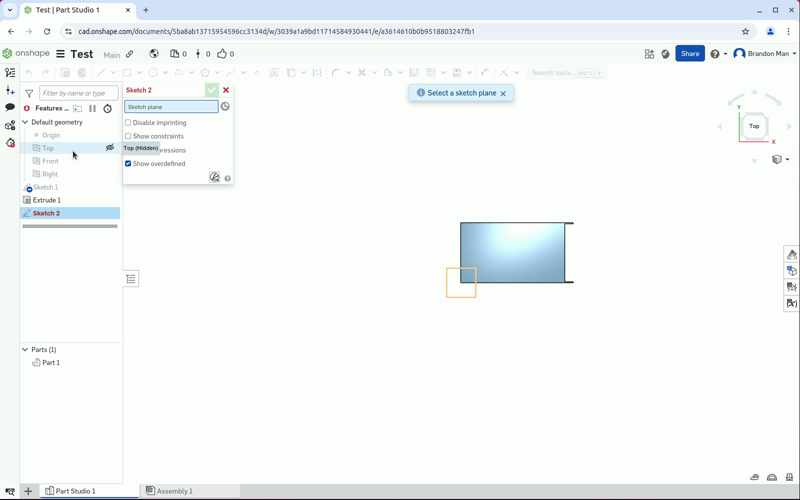
click(73, 150)
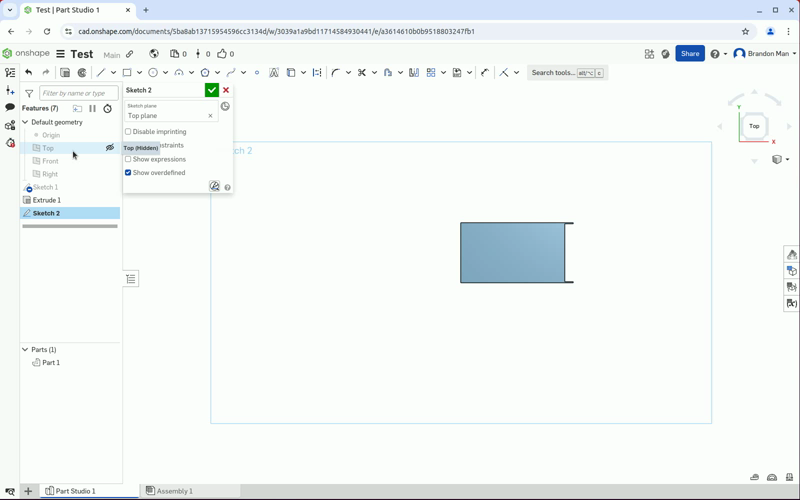
mouse_move(73, 352)
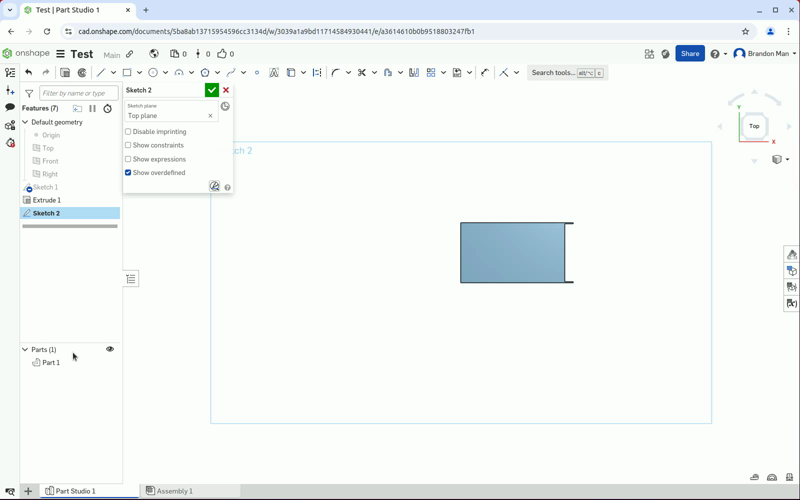
key(y)
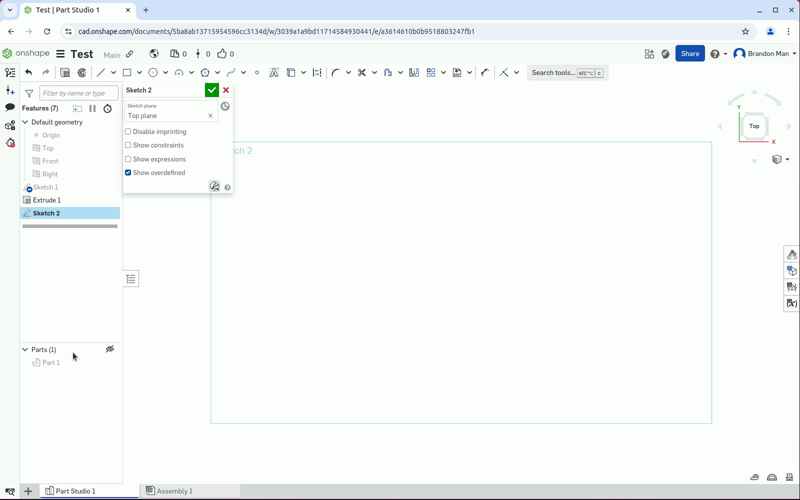
key(l)
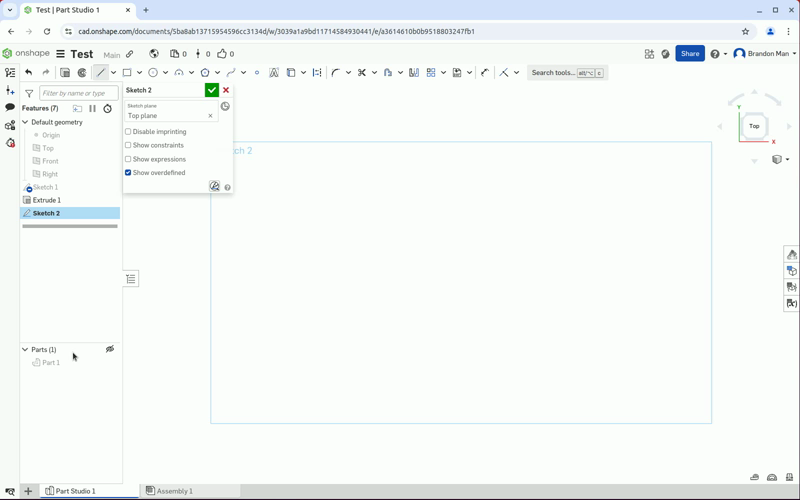
key_down(shift)
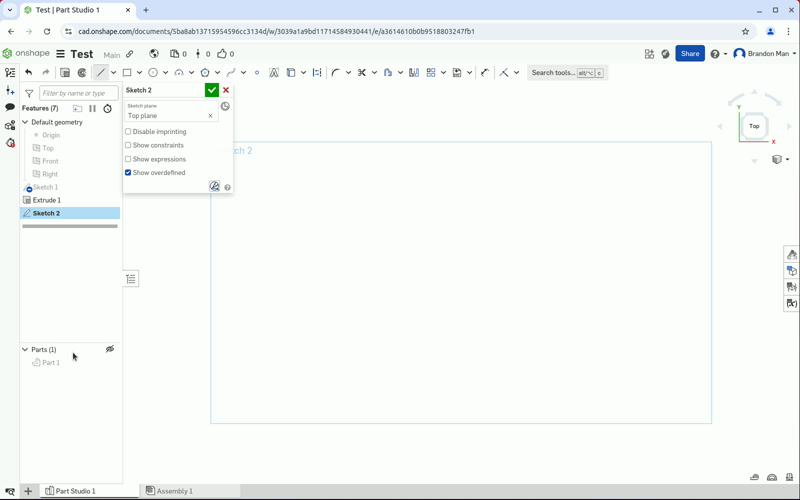
mouse_move(564, 281)
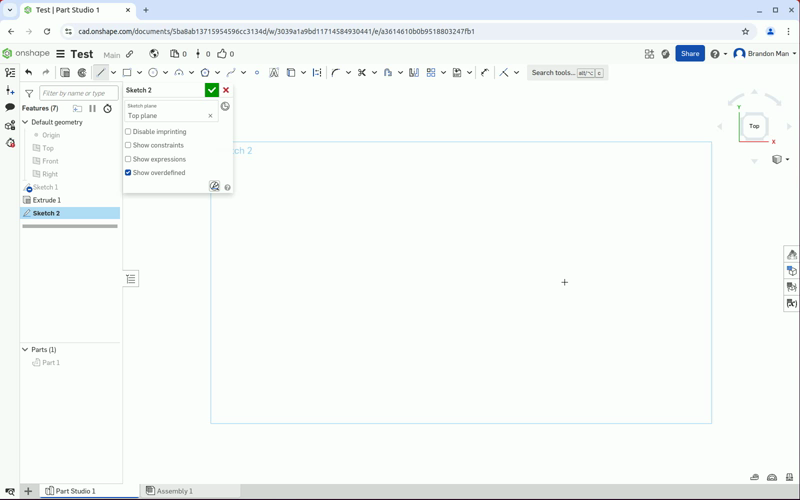
click(564, 281)
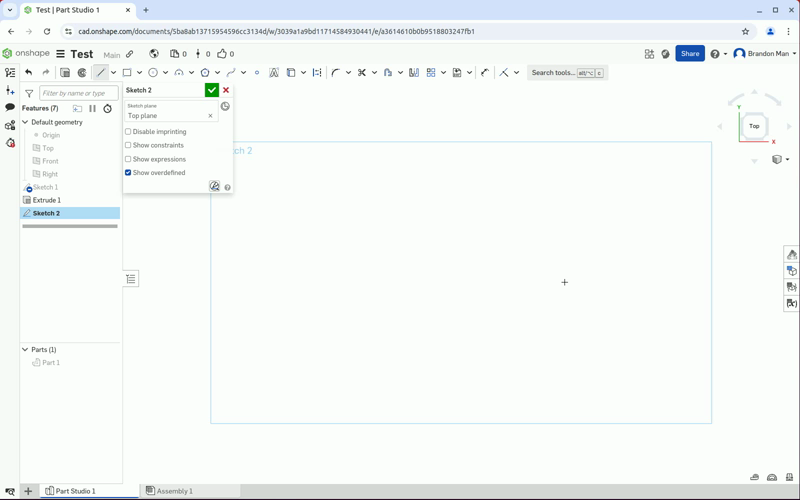
key_up(shift)
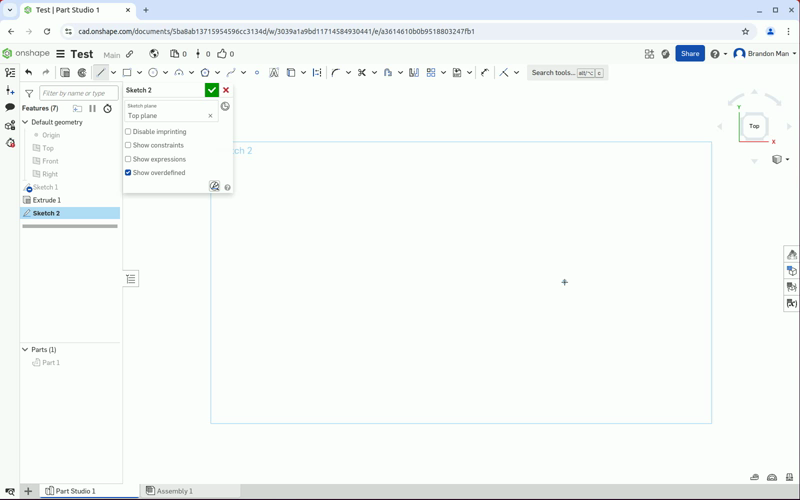
key_down(shift)
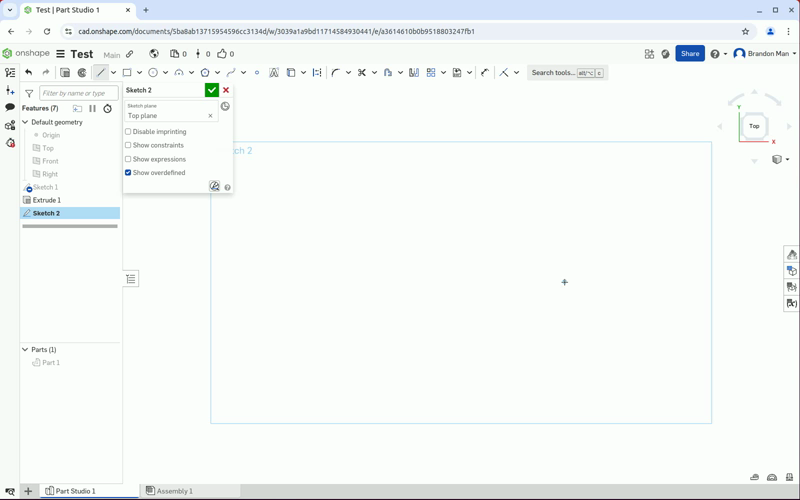
mouse_move(589, 281)
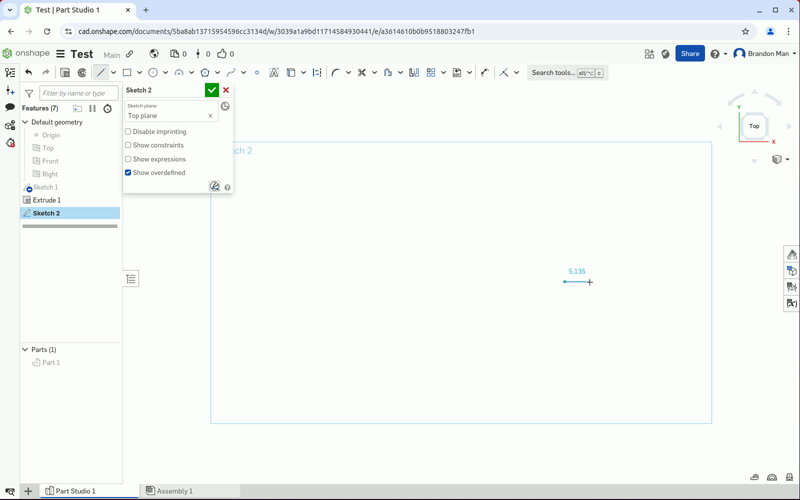
mouse_move(573, 281)
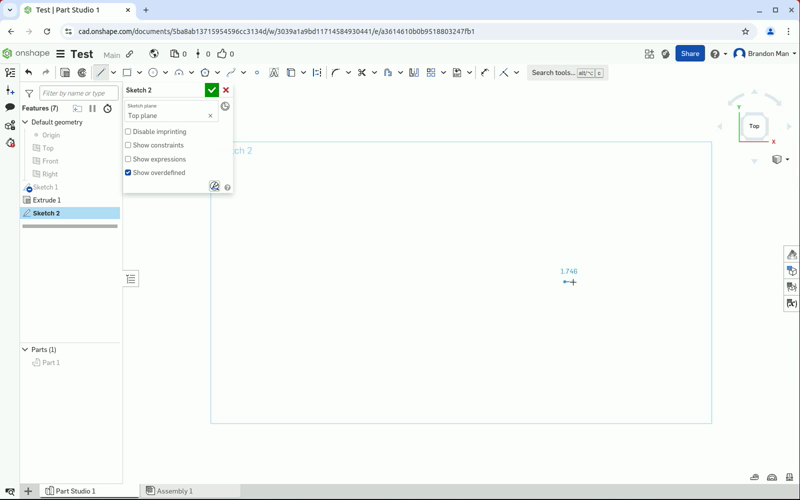
click(573, 281)
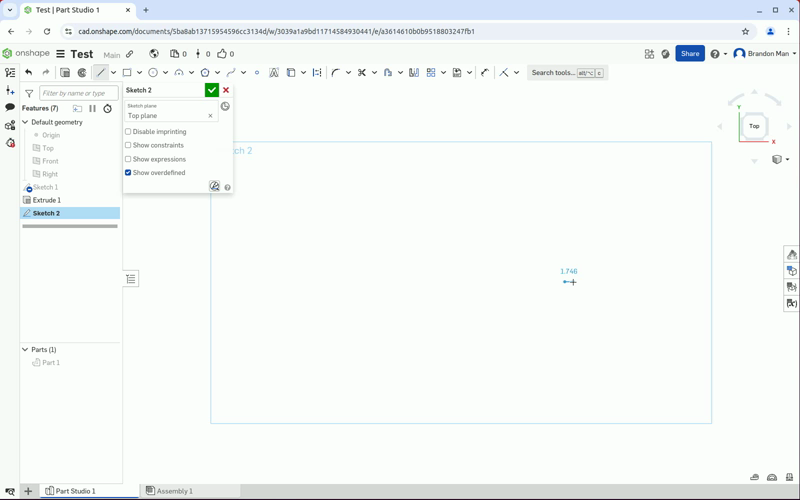
key_up(shift)
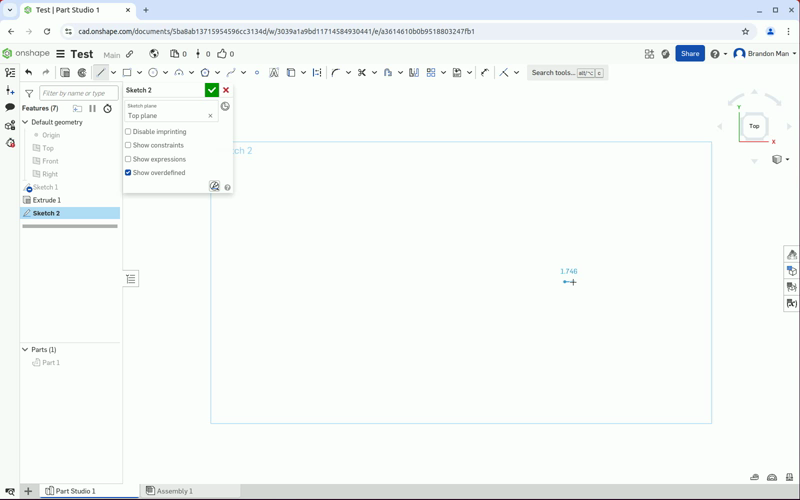
key_down(shift)
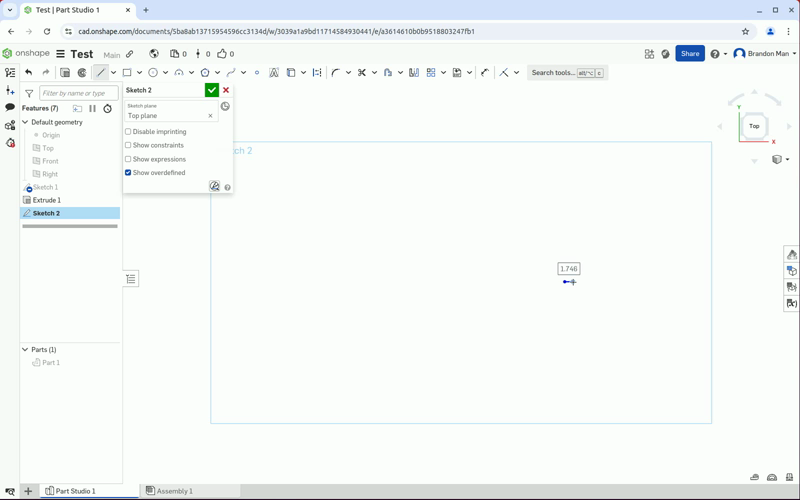
mouse_move(589, 281)
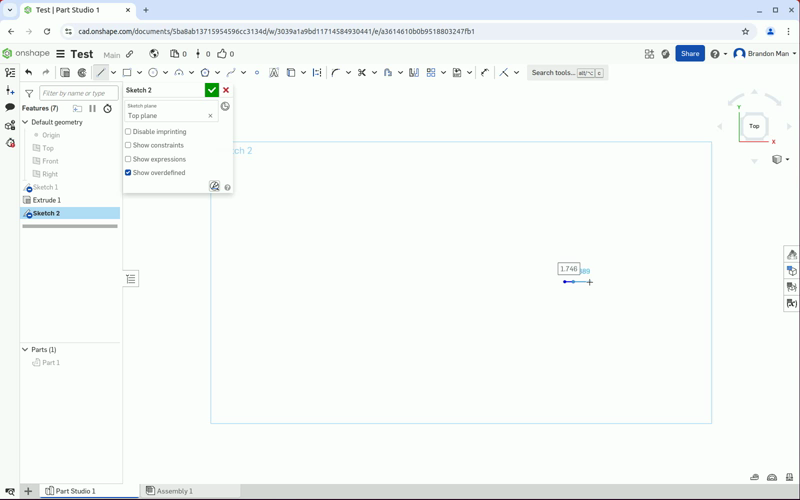
mouse_move(573, 222)
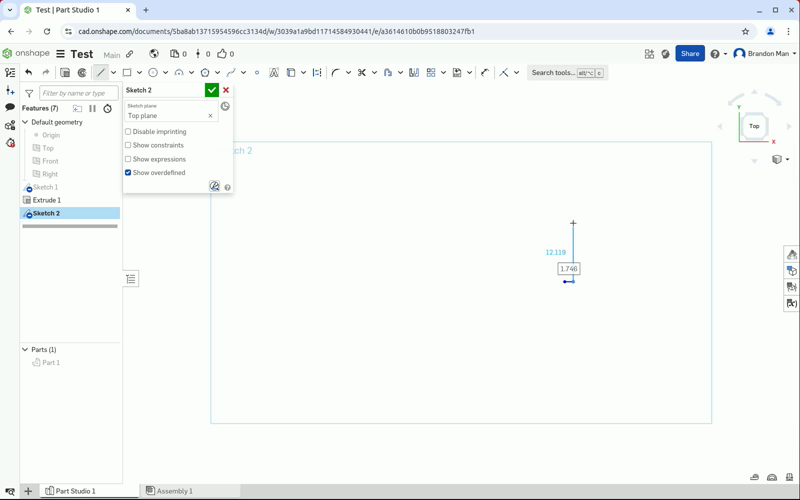
click(573, 222)
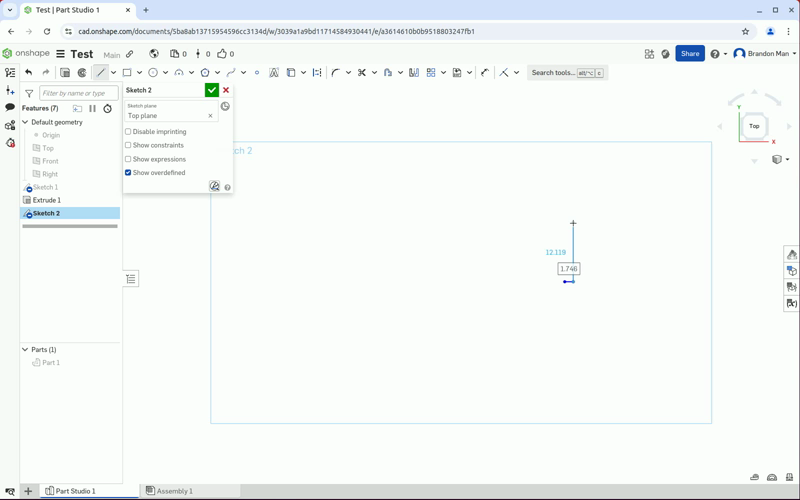
key_up(shift)
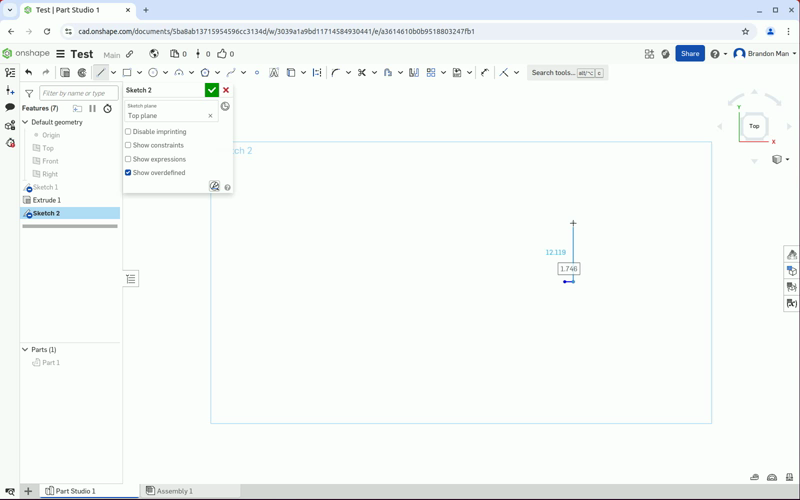
key_down(shift)
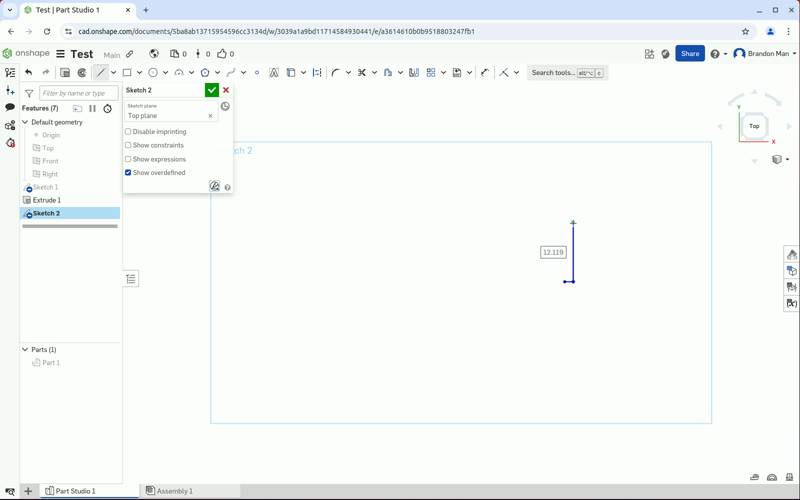
mouse_move(589, 222)
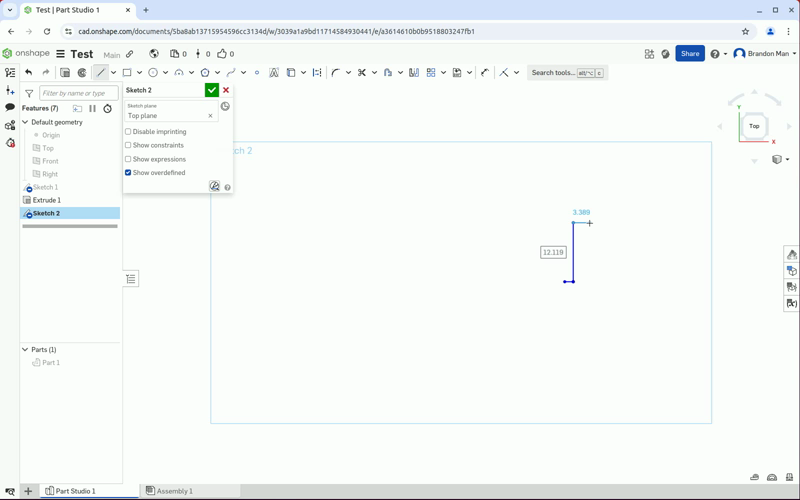
mouse_move(564, 222)
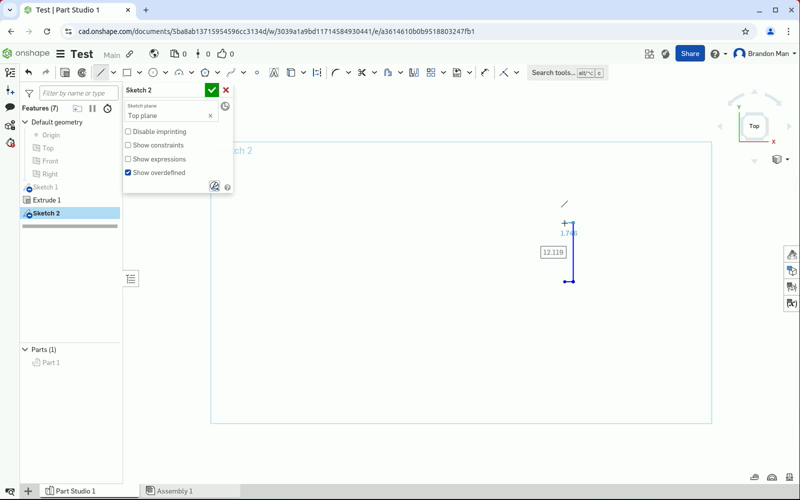
click(564, 222)
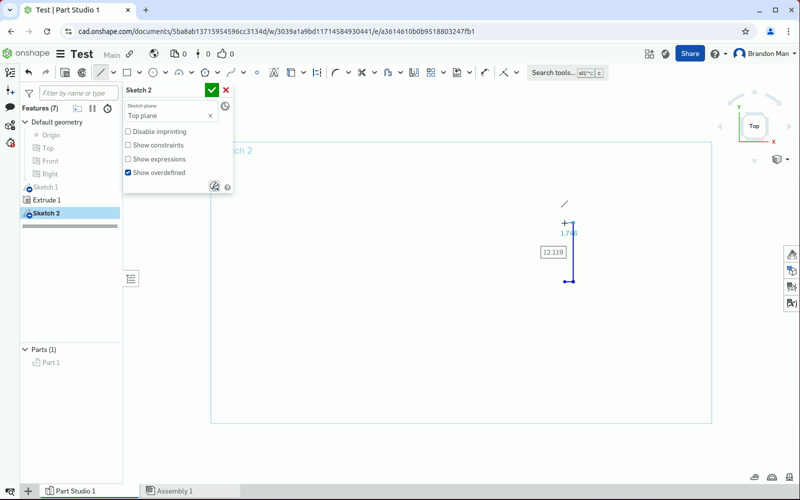
key_up(shift)
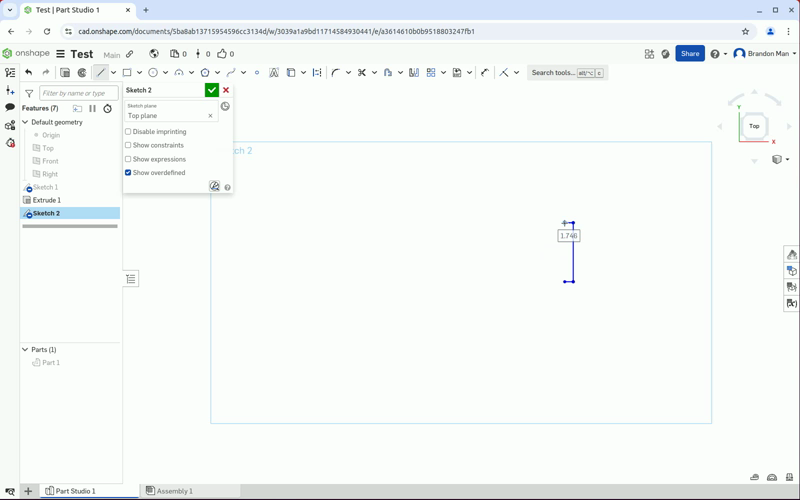
mouse_move(589, 222)
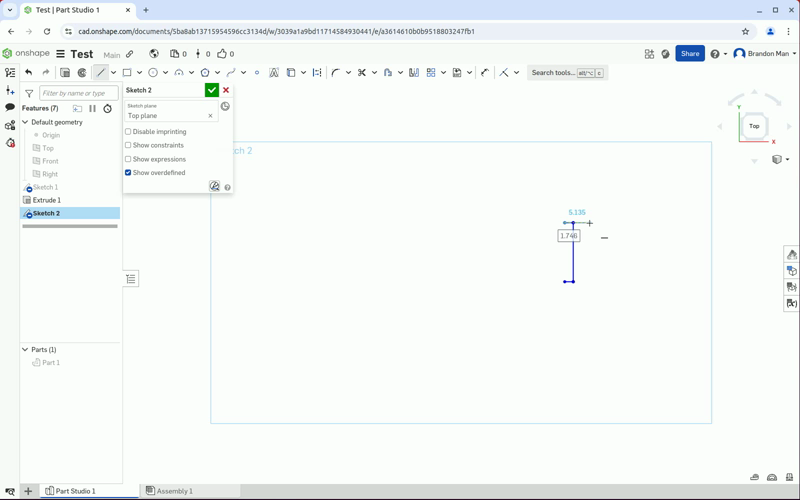
key_down(shift)
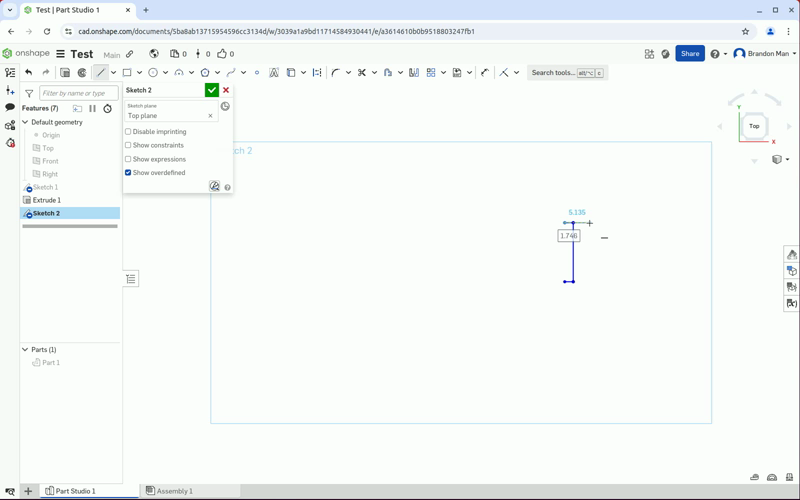
mouse_move(564, 281)
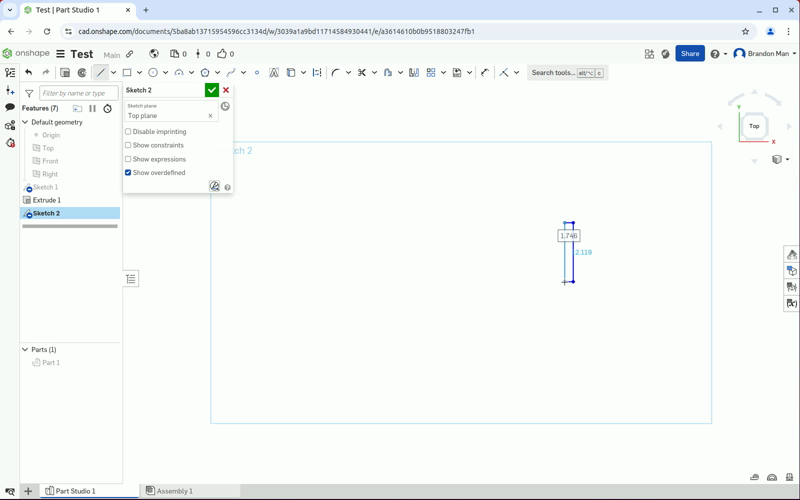
key_up(shift)
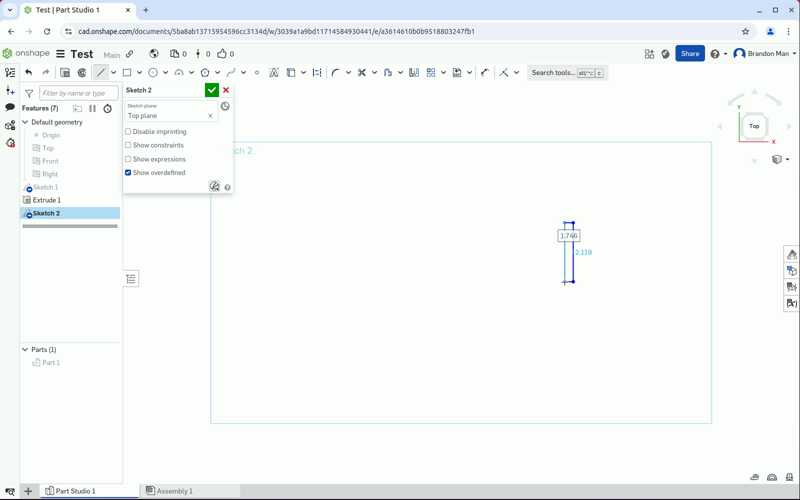
click(564, 281)
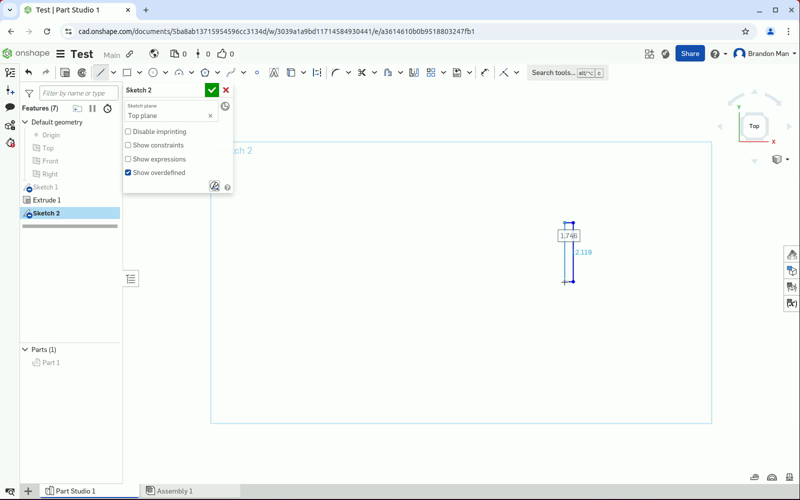
key(esc)
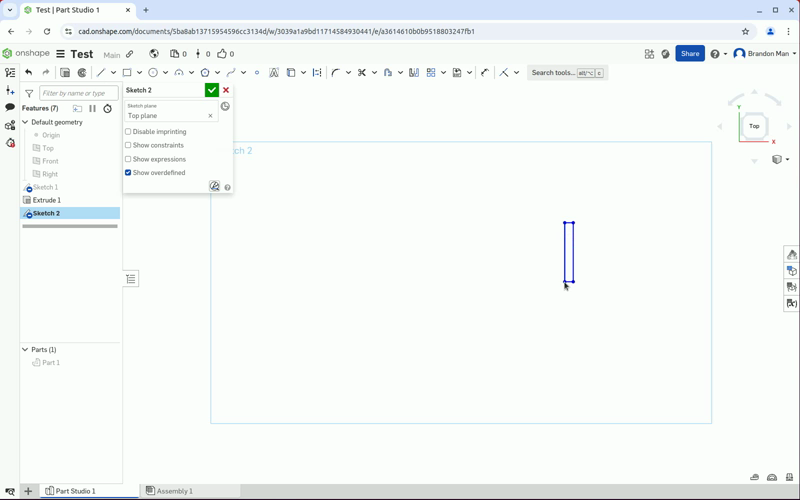
mouse_move(566, 248)
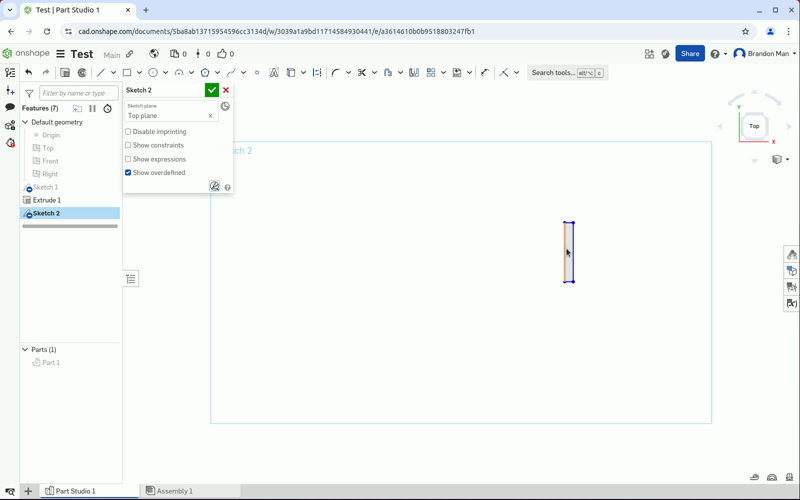
scroll(6)
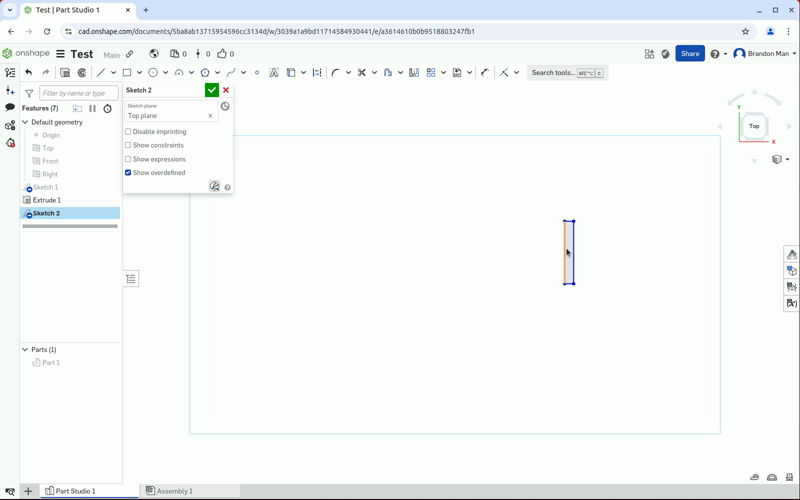
scroll(6)
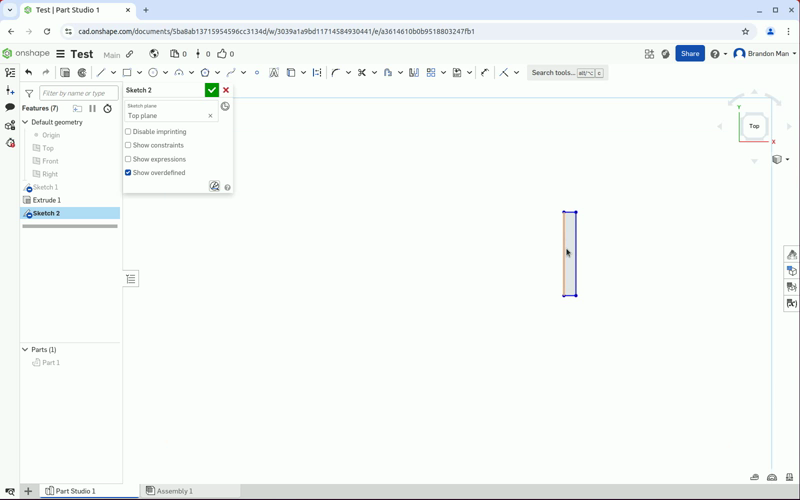
scroll(6)
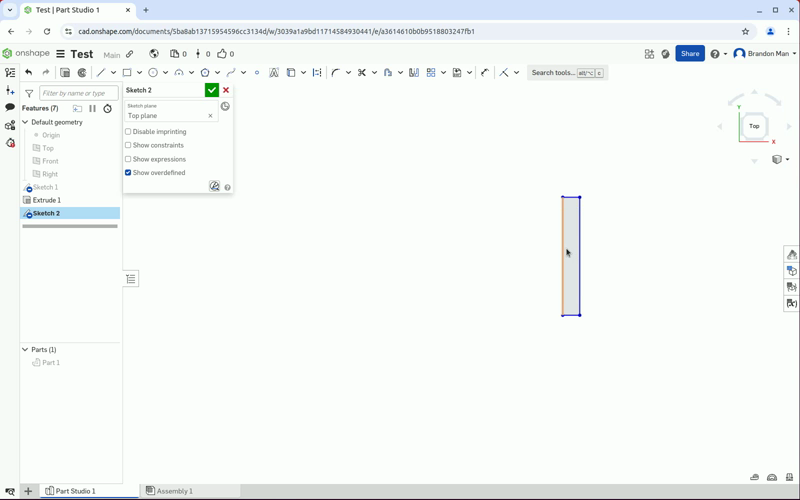
scroll(6)
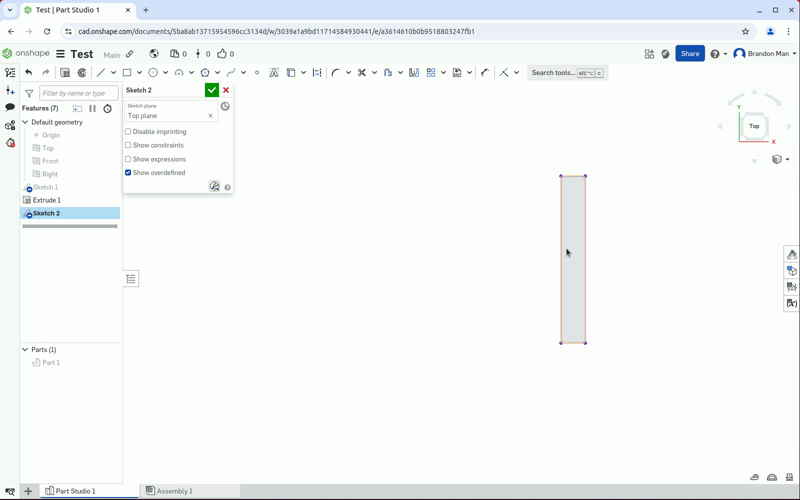
scroll(6)
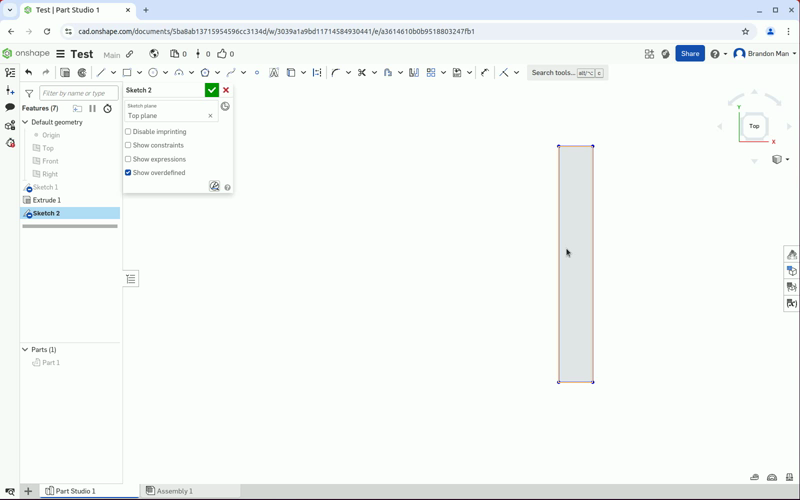
scroll(6)
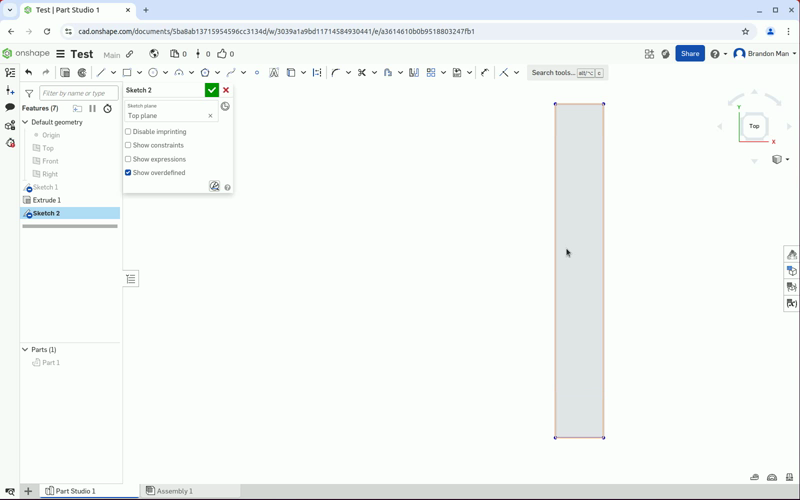
scroll(6)
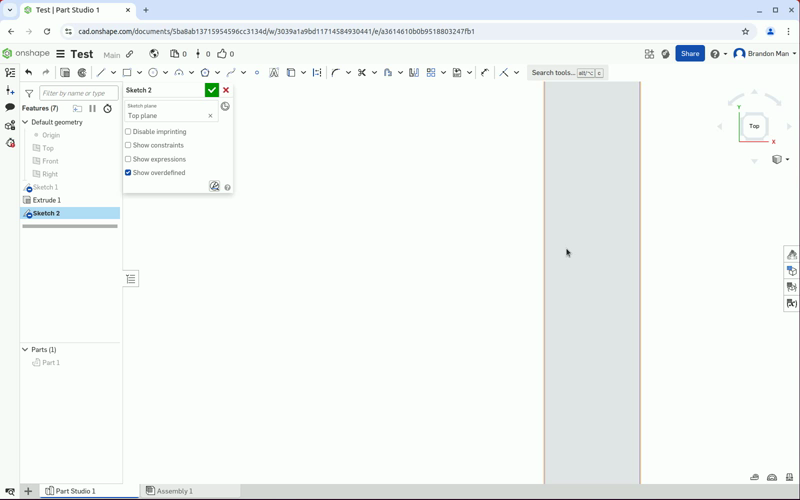
click(566, 248)
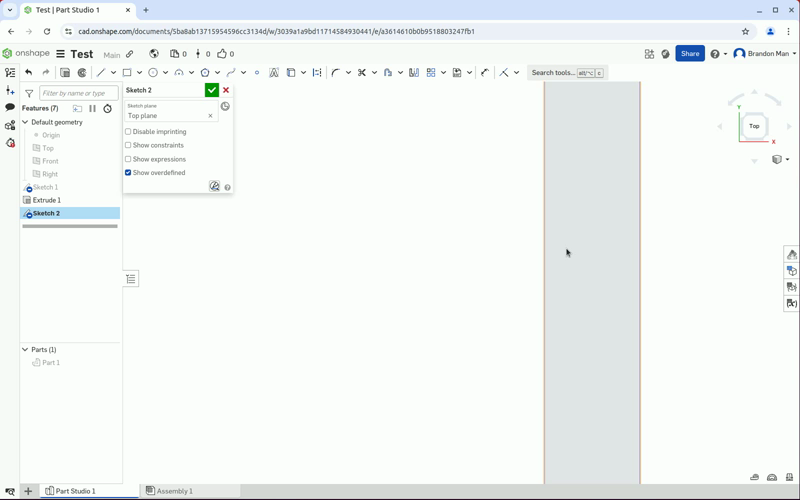
scroll(-6)
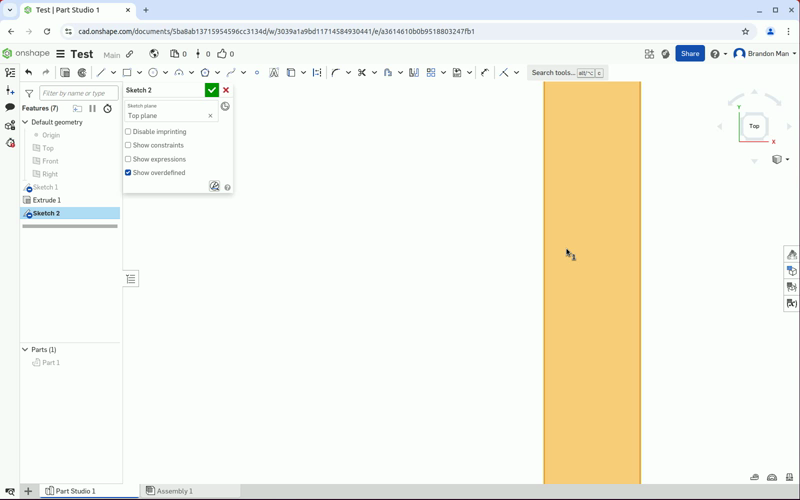
scroll(-6)
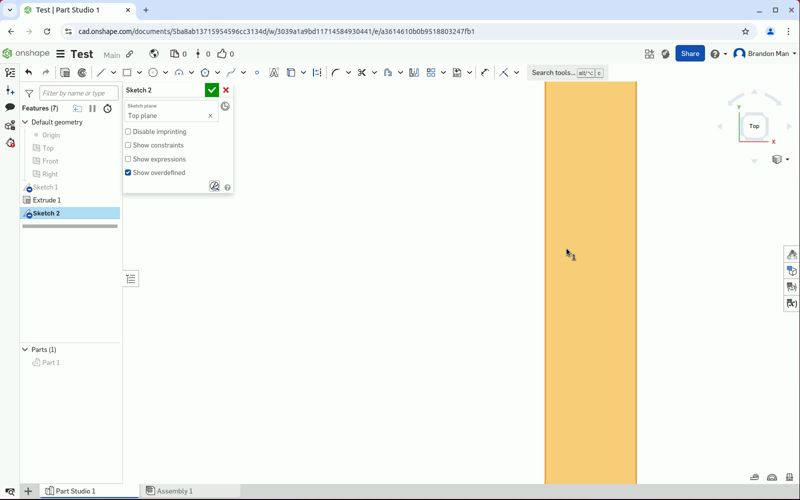
scroll(-6)
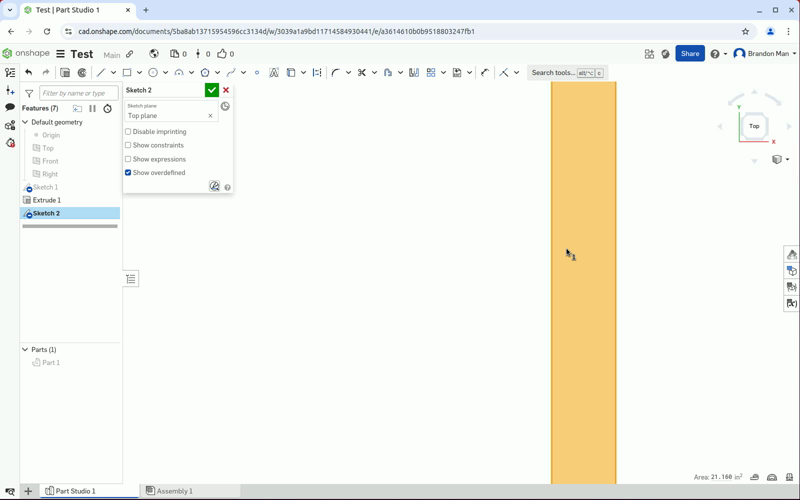
scroll(-6)
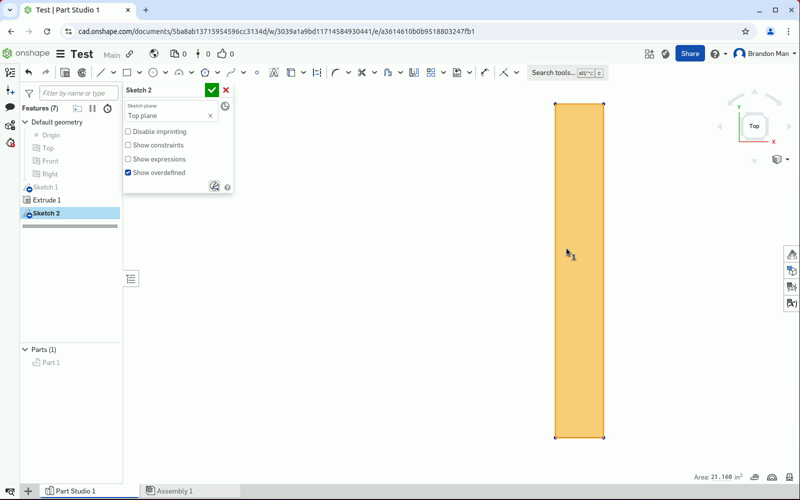
scroll(-6)
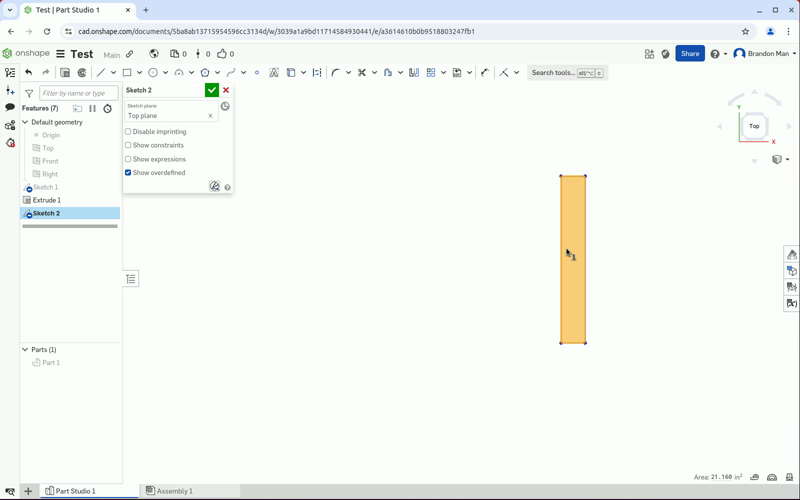
scroll(-6)
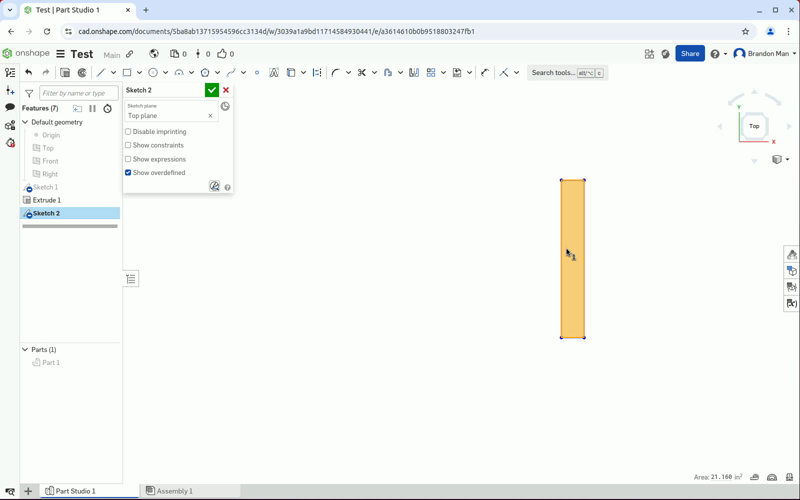
scroll(-6)
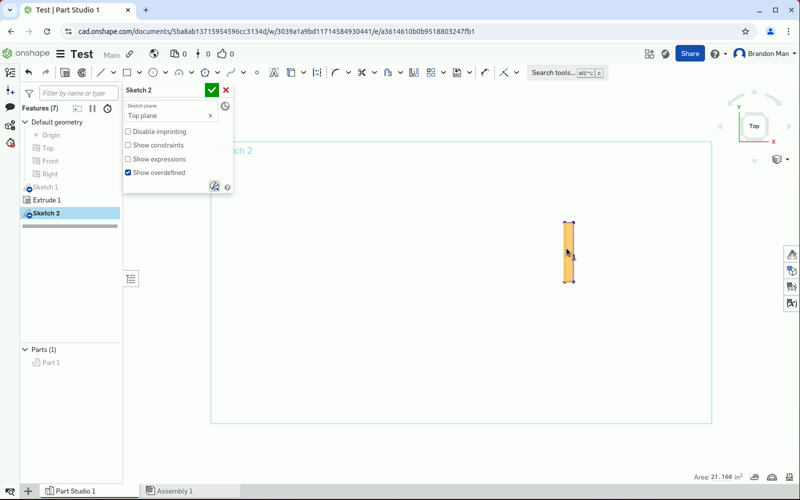
mouse_move(73, 352)
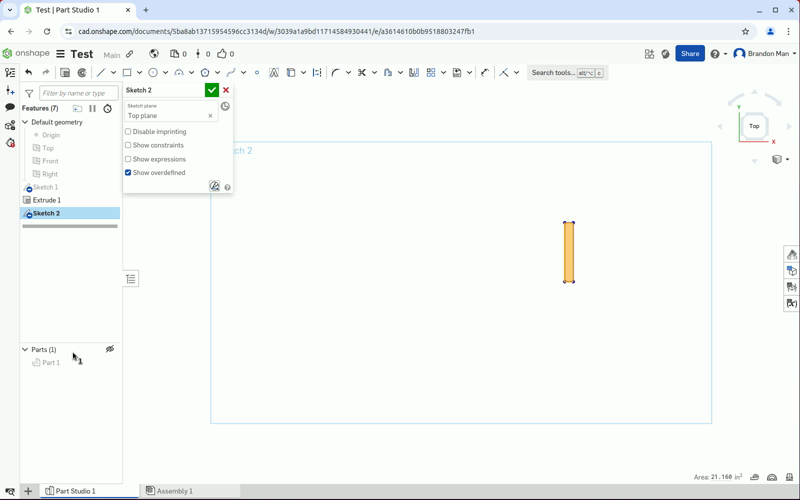
key(shift+y)
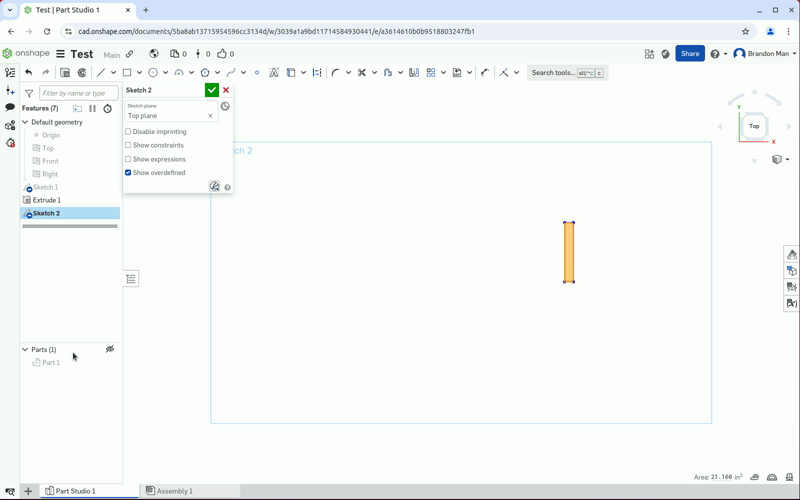
key(shift+e)
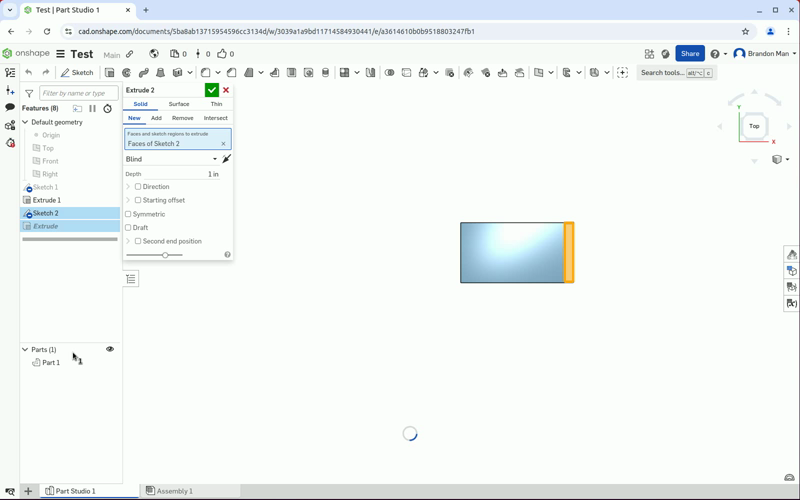
mouse_move(143, 106)
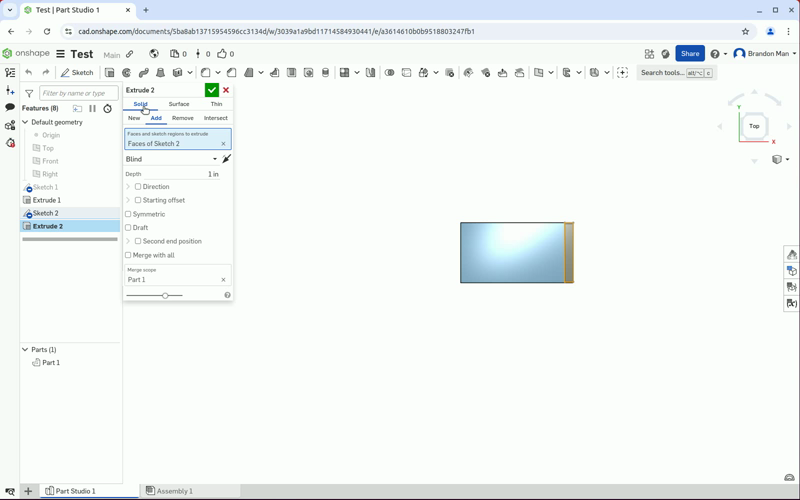
click(143, 106)
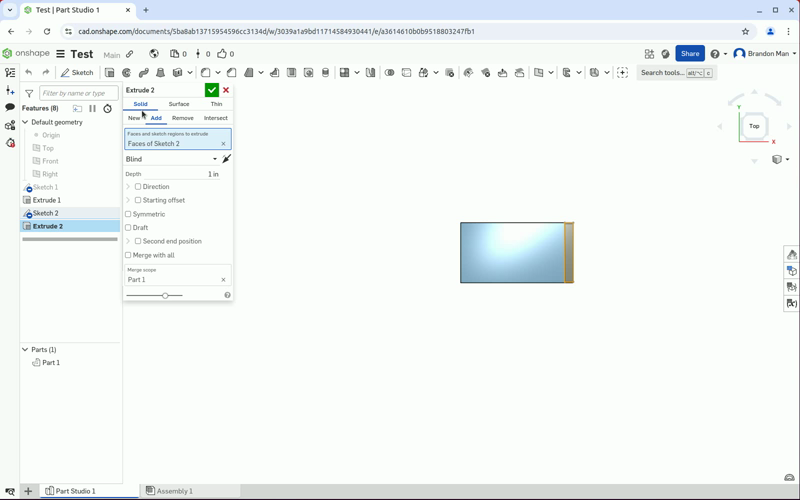
mouse_move(137, 120)
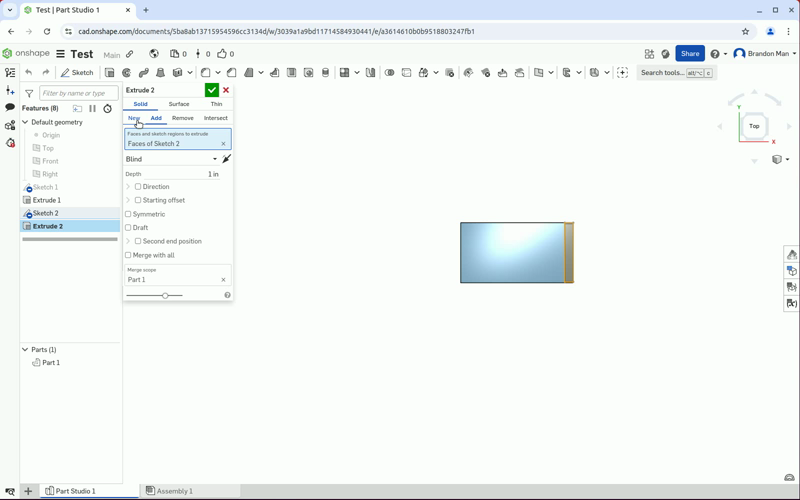
click(137, 120)
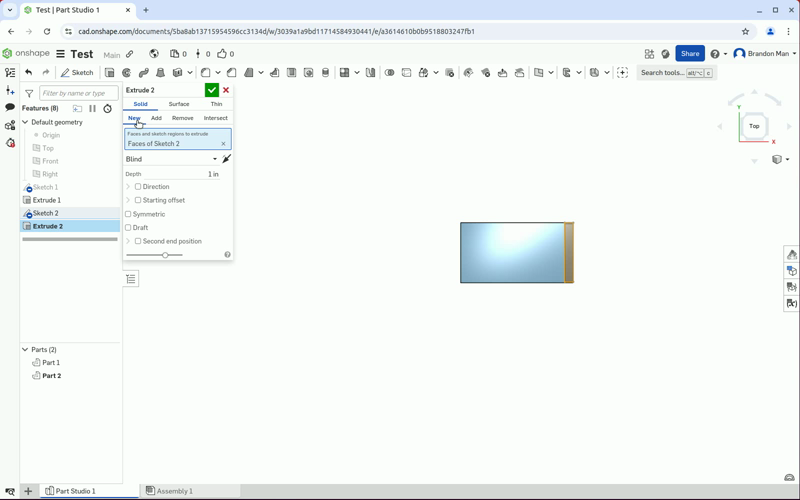
key(tab, 4)
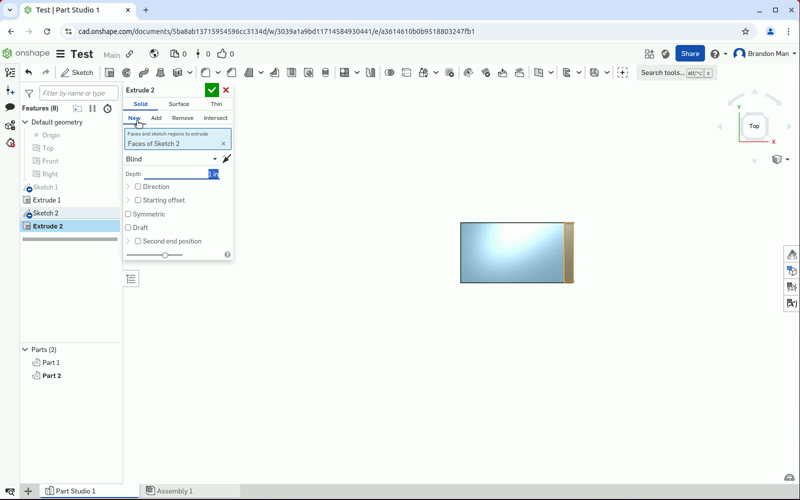
text(2.407)
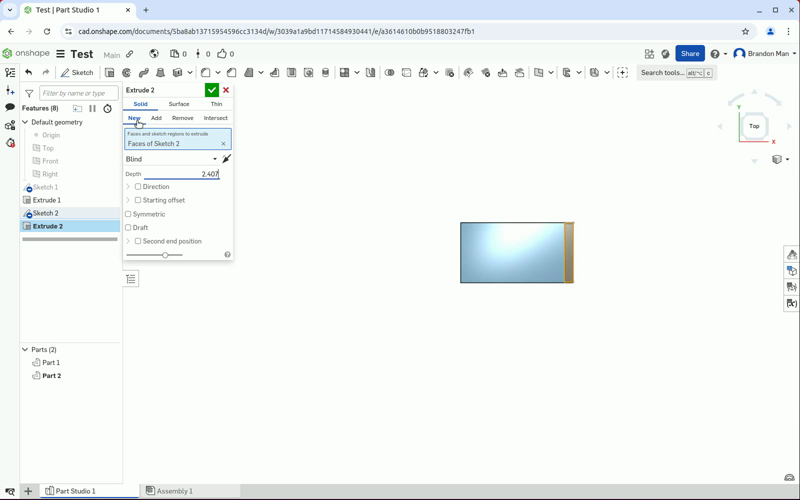
key(enter)
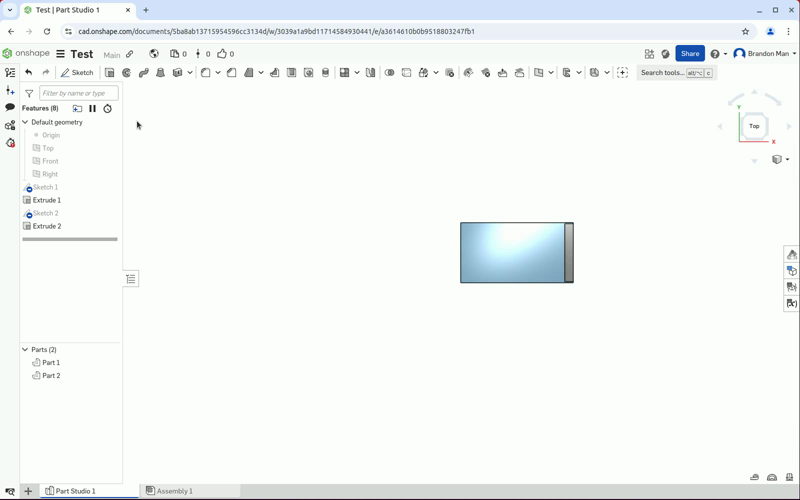
key(shift+h)
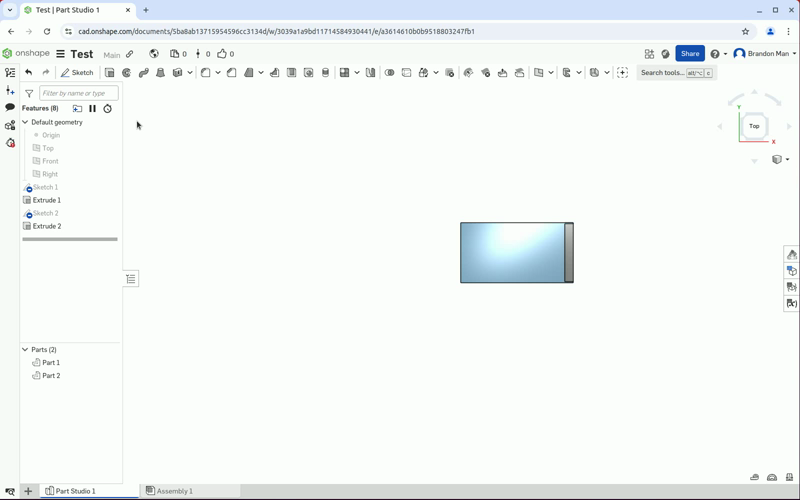
key(shift+h)
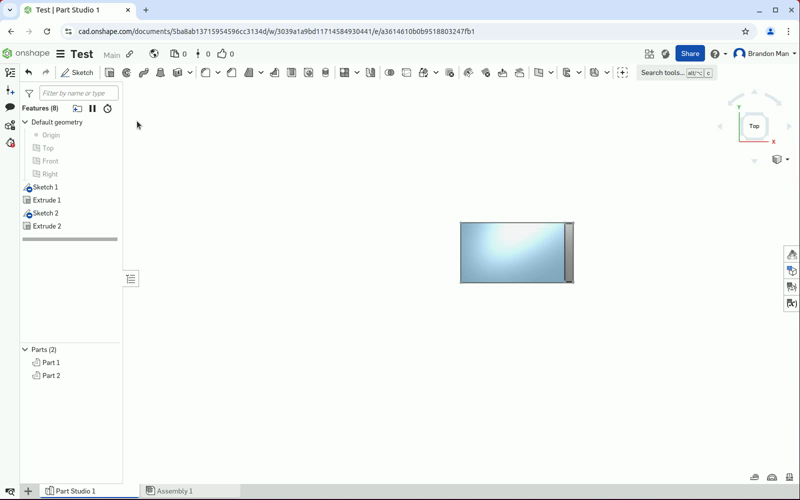
key(shift+7)
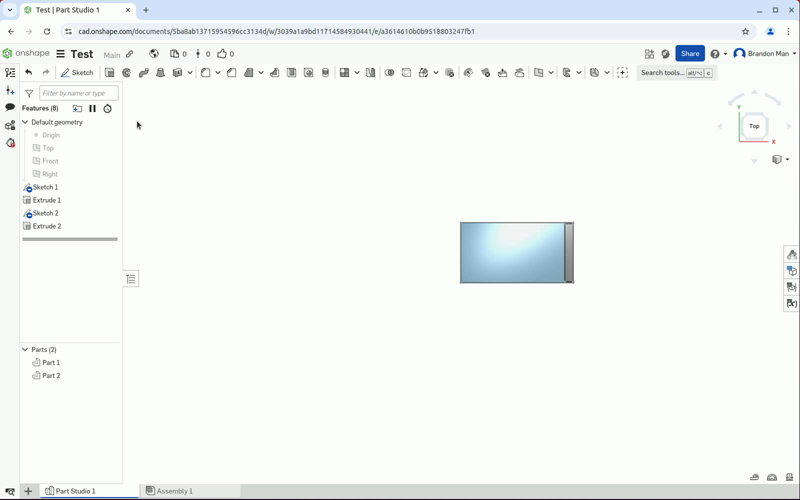
key(up, 3)
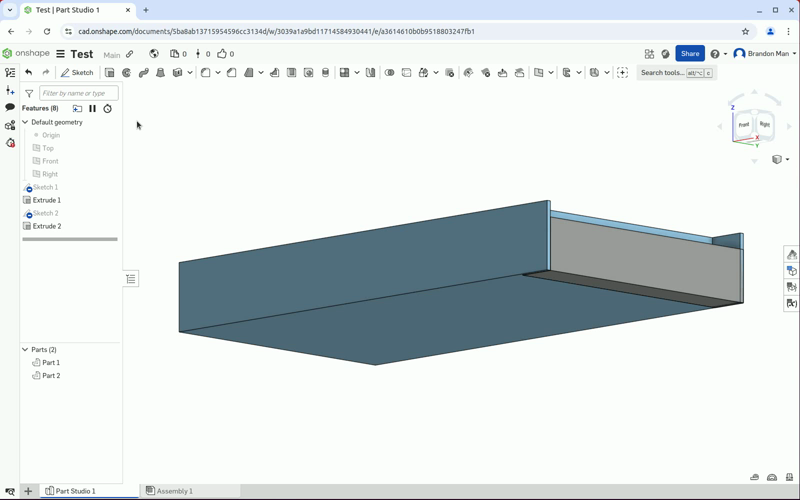
key(left, 3)
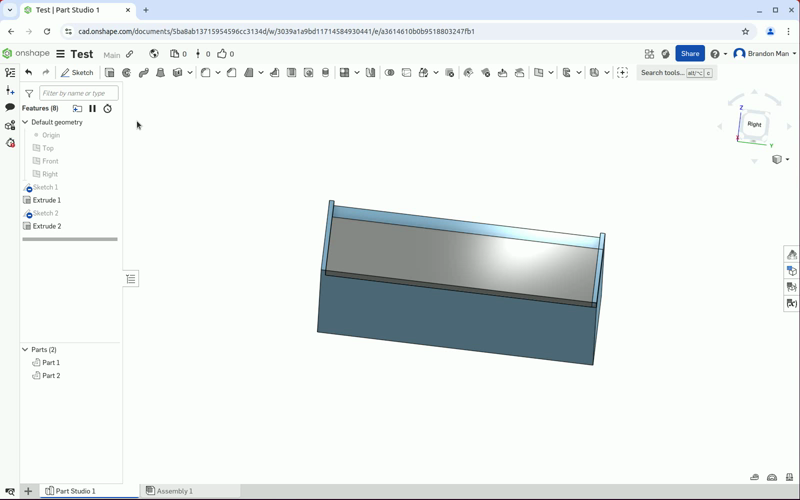
key(right, 3)
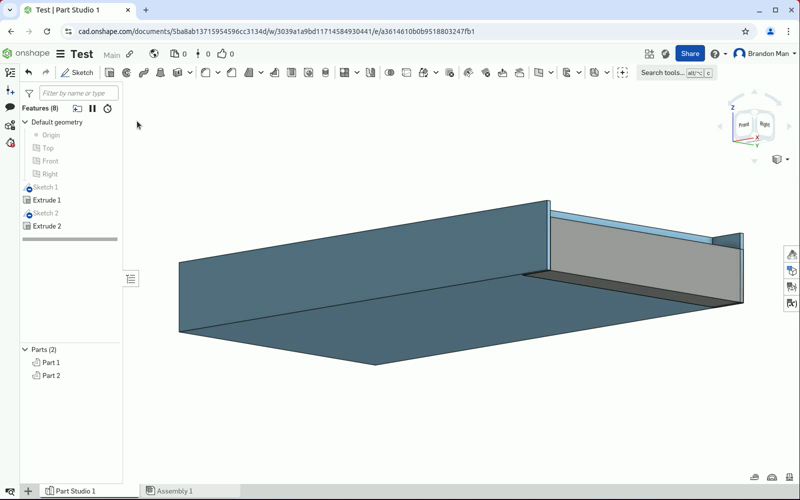
key(down, 3)
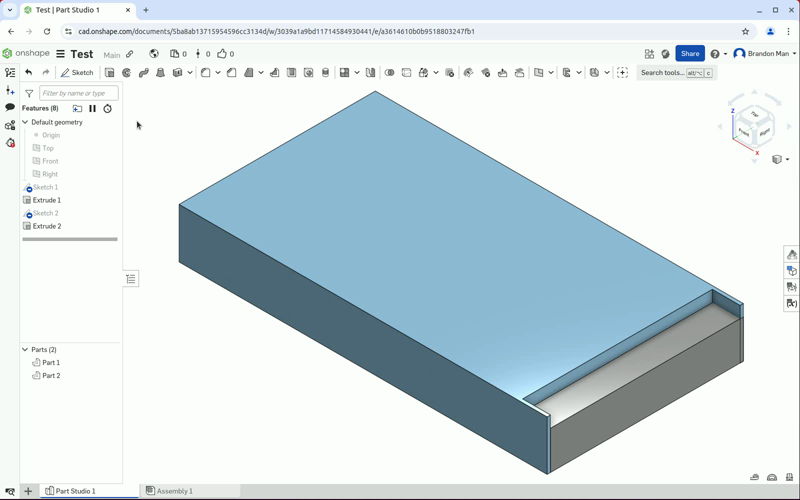
mouse_move(73, 189)
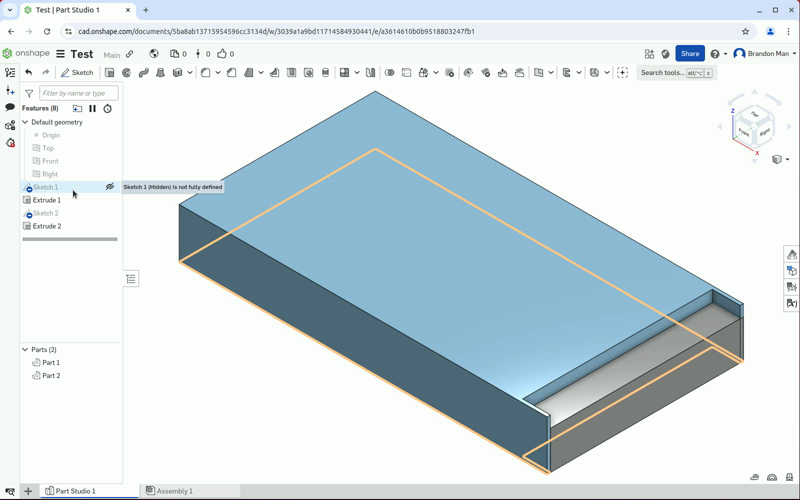
click(73, 189)